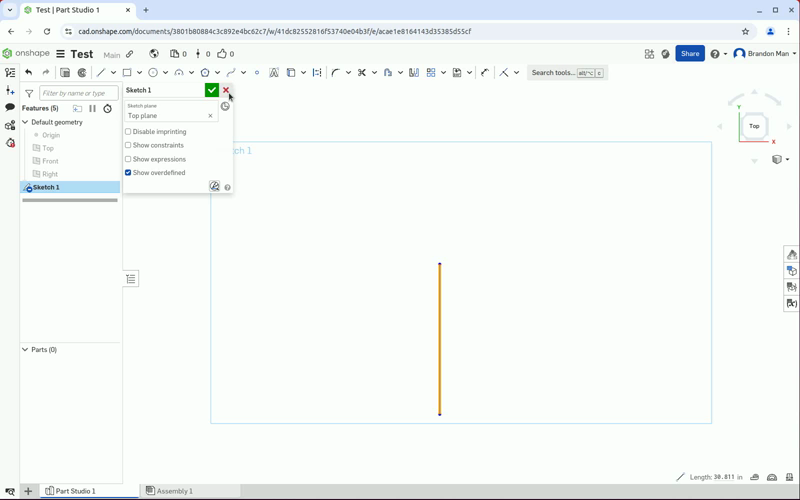
key(shift+h)
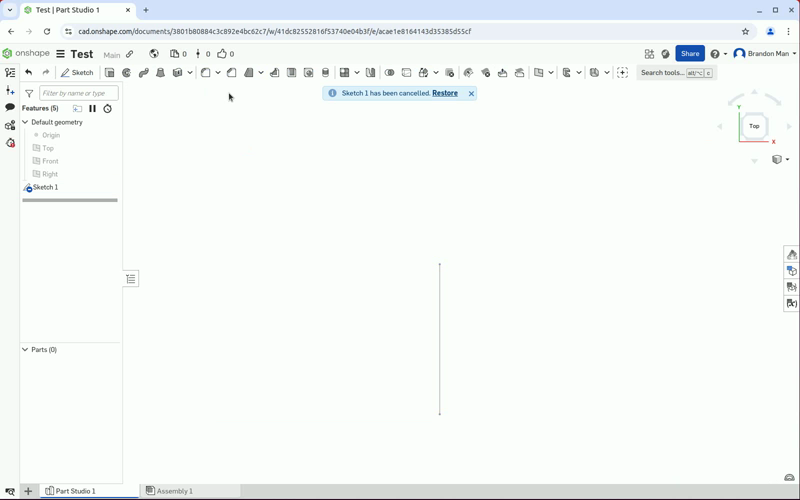
key(shift+s)
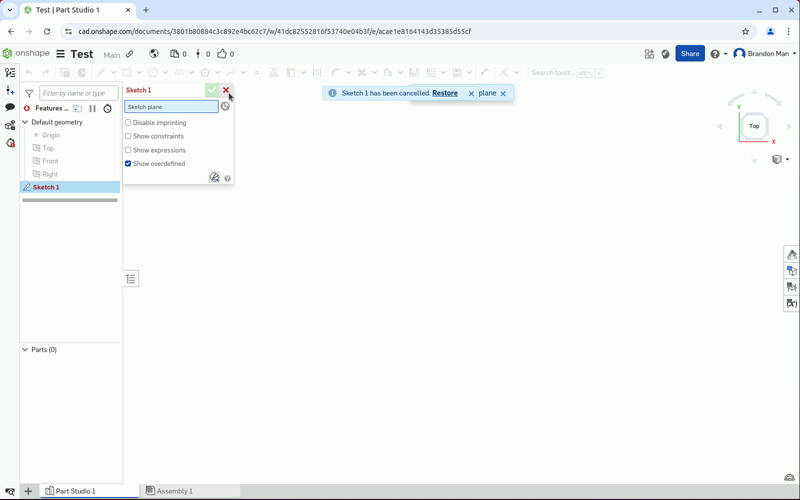
mouse_move(73, 150)
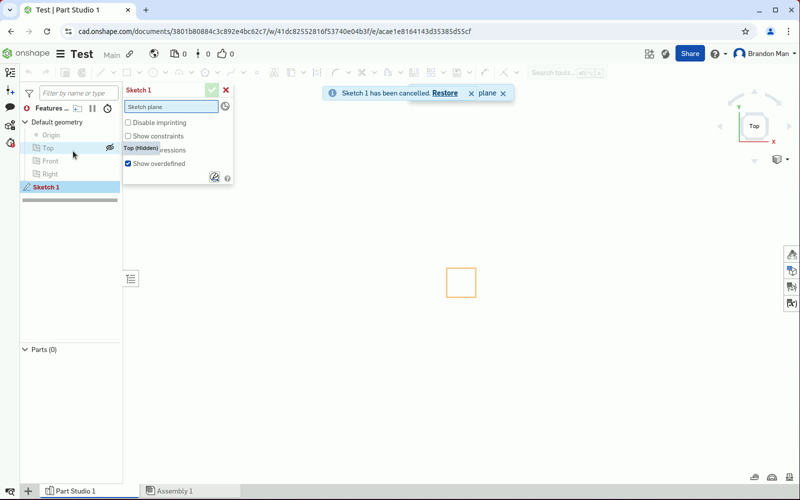
click(73, 150)
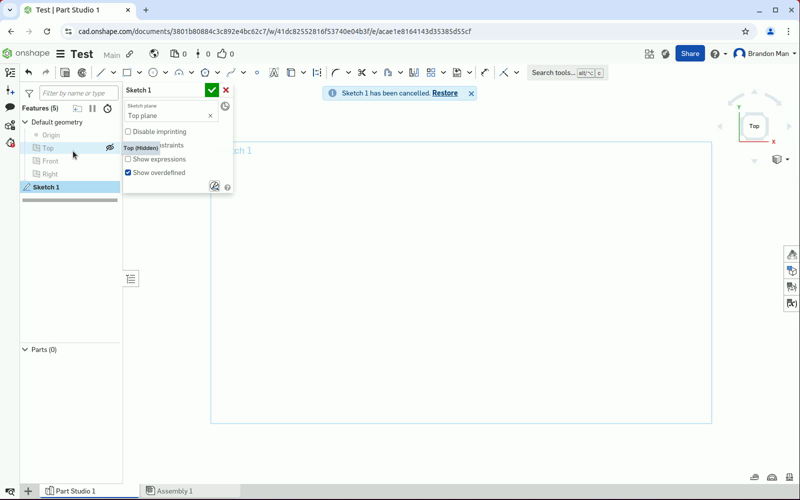
mouse_move(73, 352)
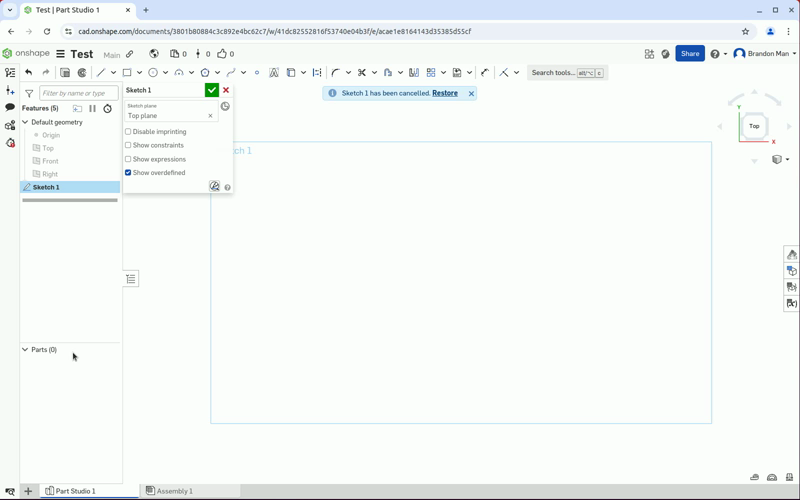
key(y)
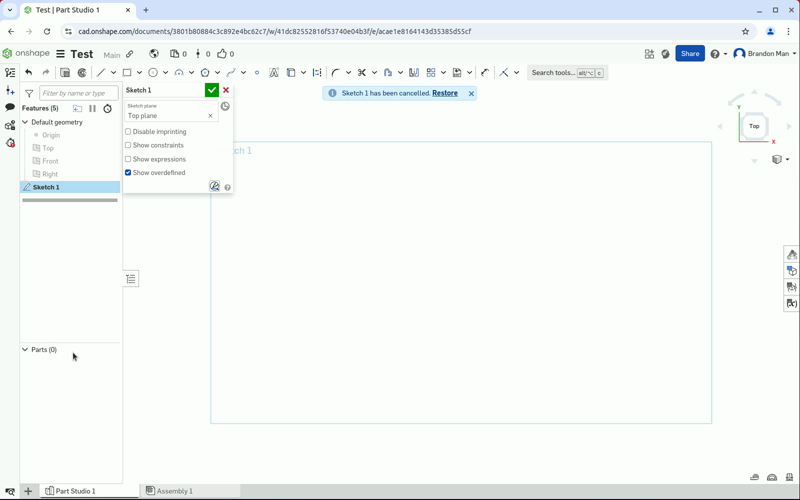
key(c)
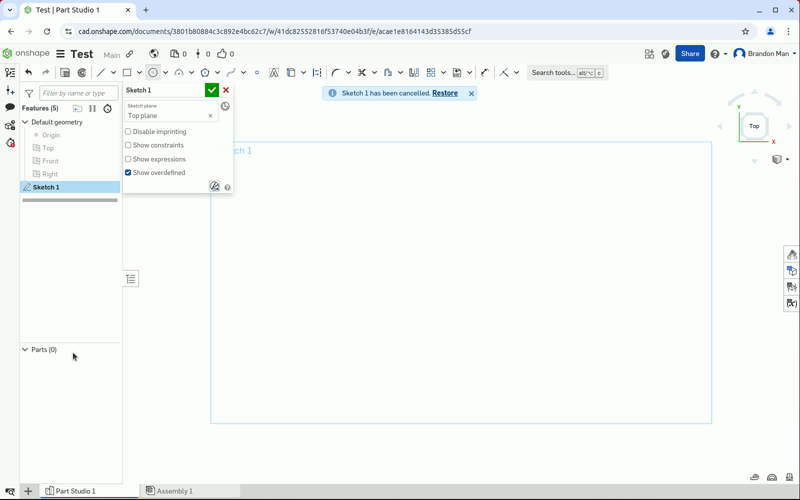
key_down(shift)
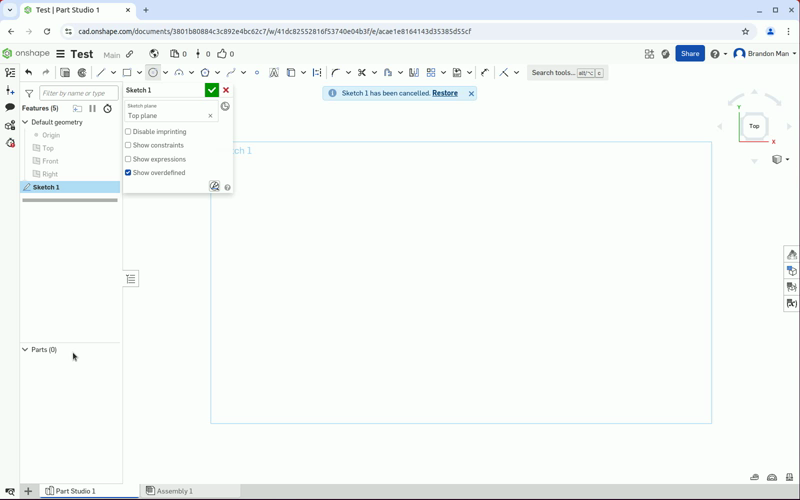
mouse_move(461, 282)
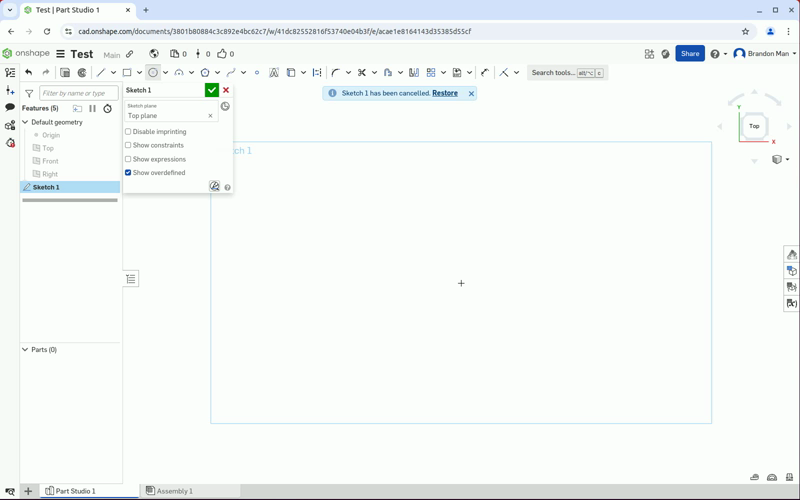
click(461, 282)
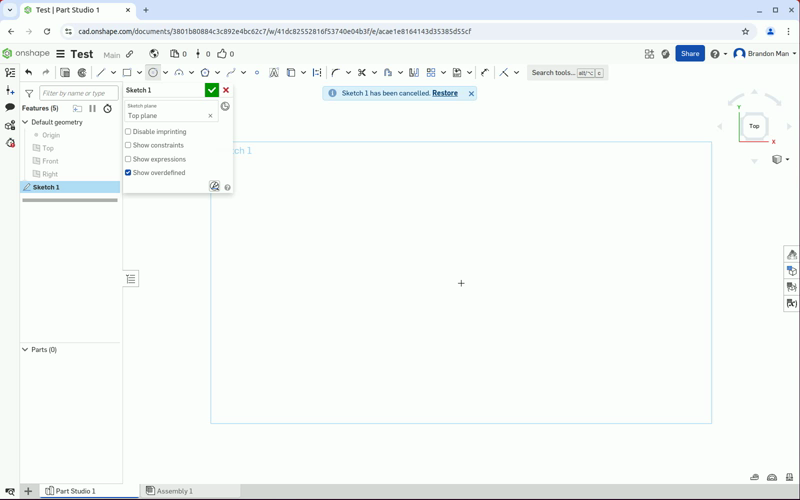
key_up(shift)
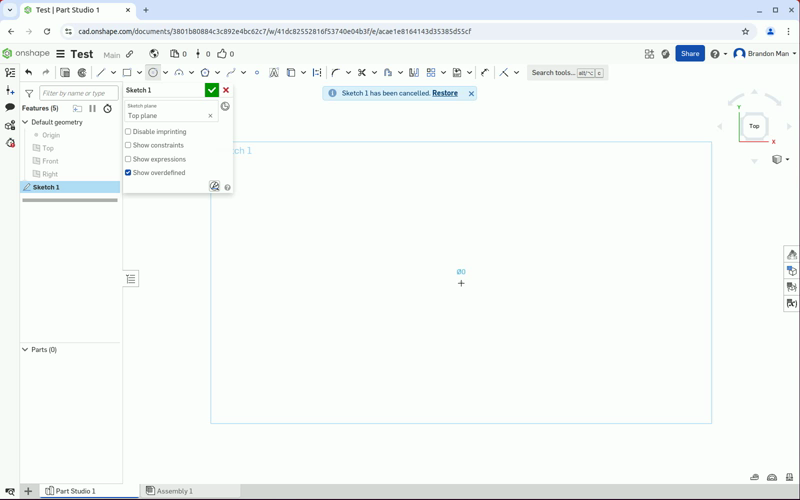
mouse_move(473, 282)
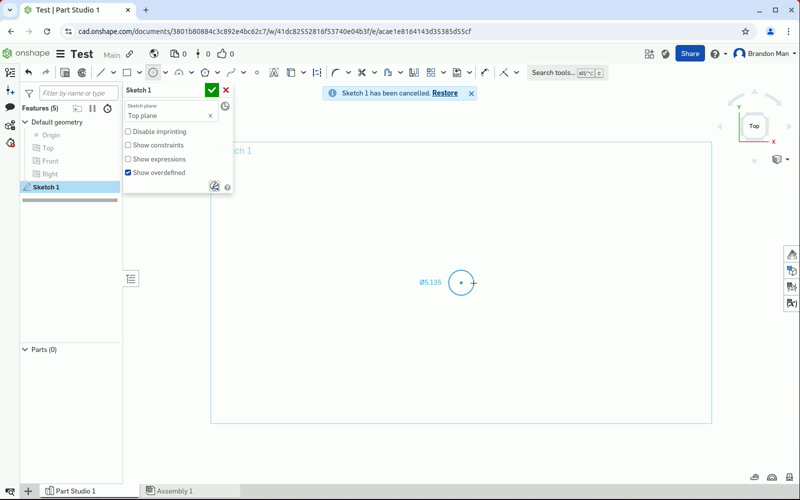
click(473, 282)
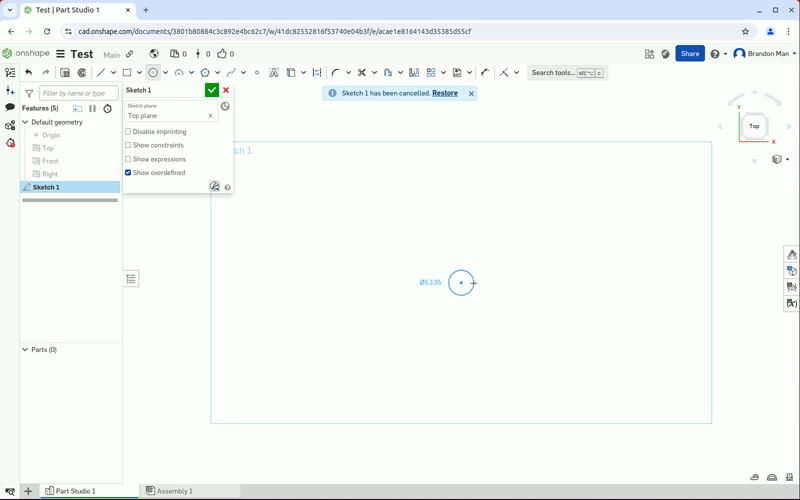
key(esc)
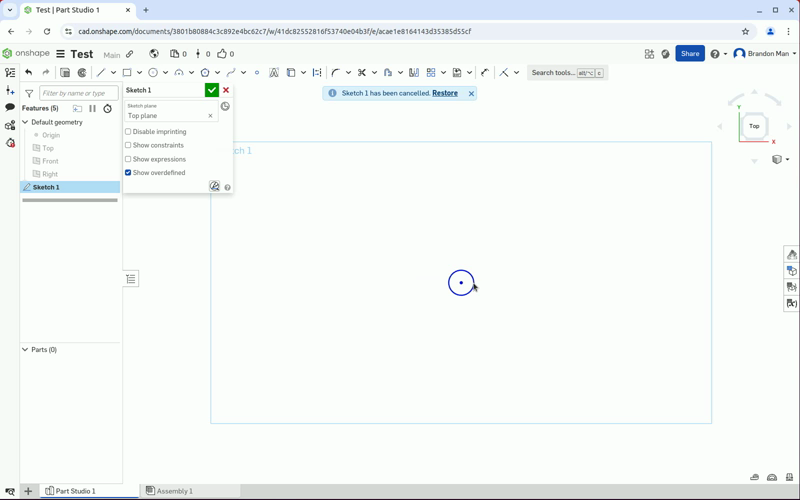
mouse_move(454, 275)
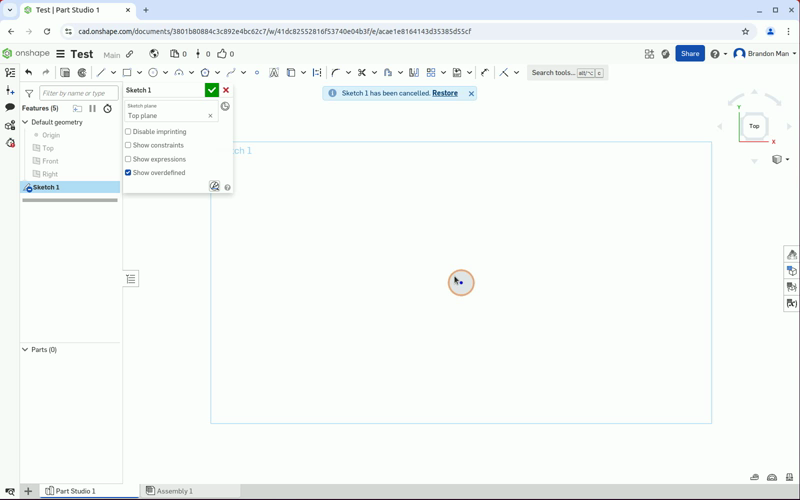
scroll(6)
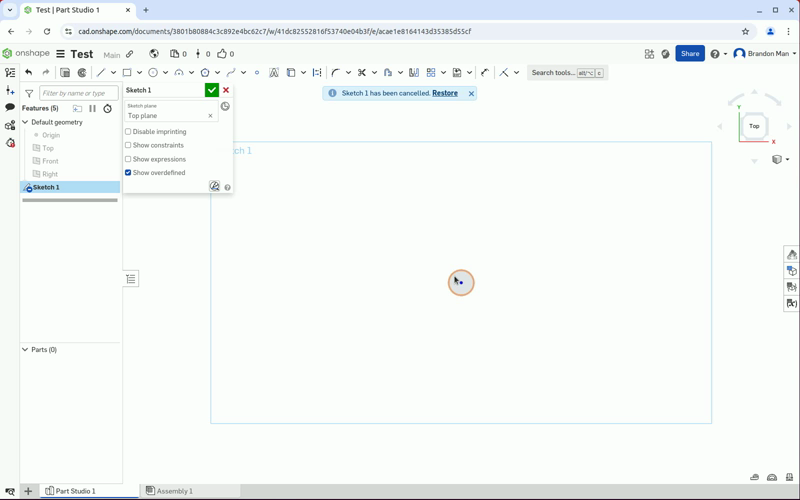
scroll(6)
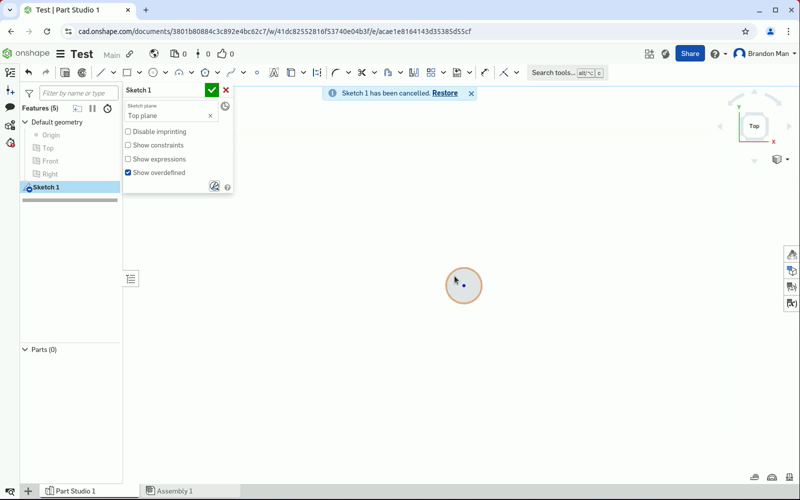
scroll(6)
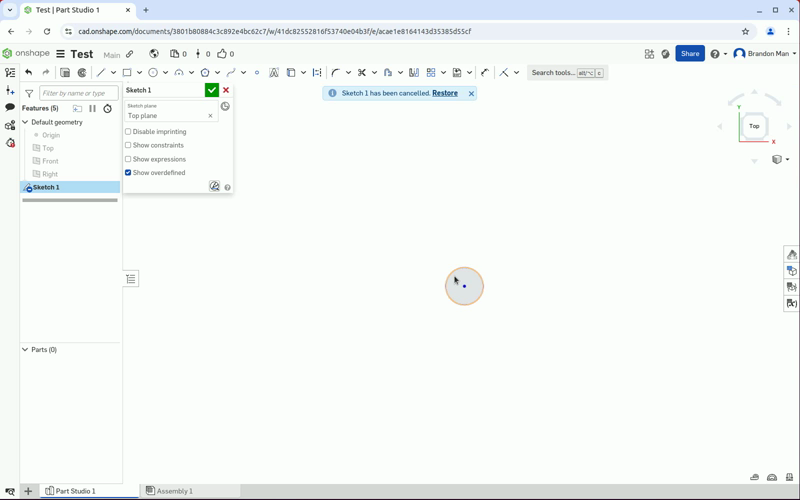
scroll(6)
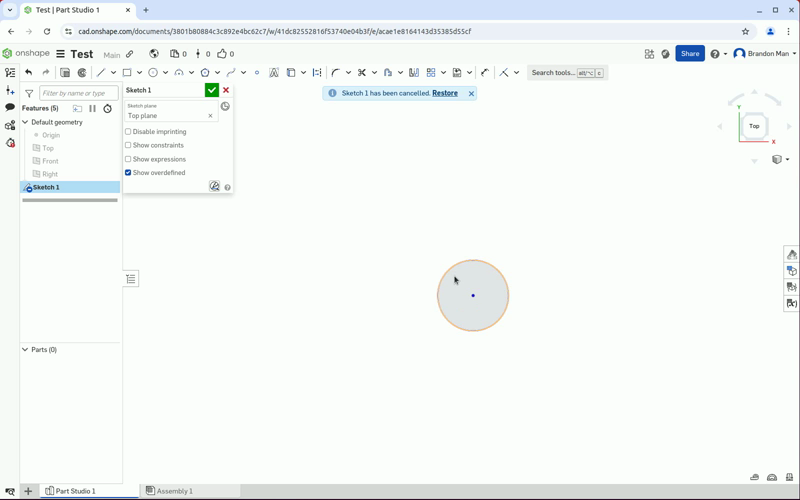
scroll(6)
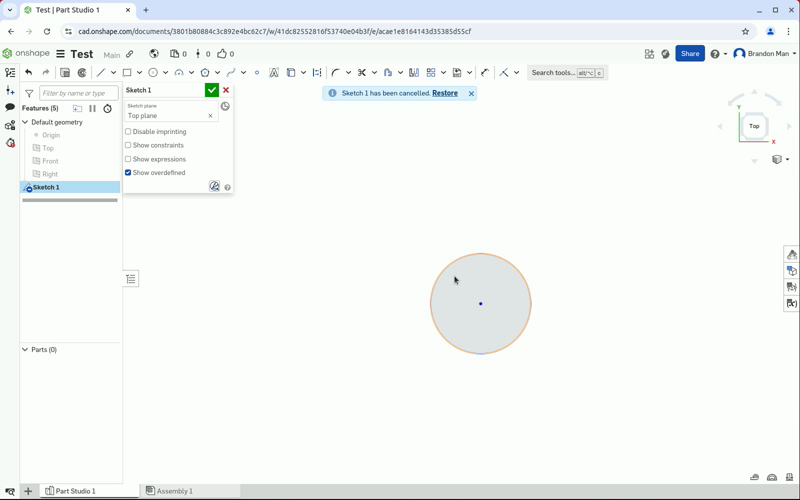
scroll(6)
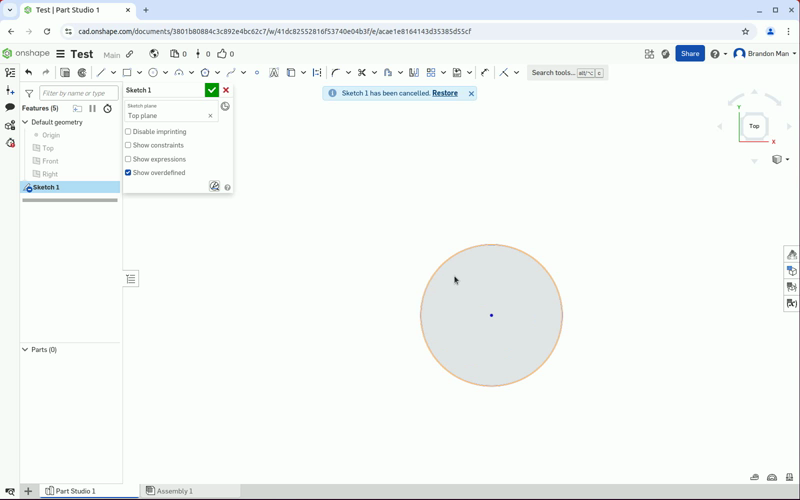
scroll(6)
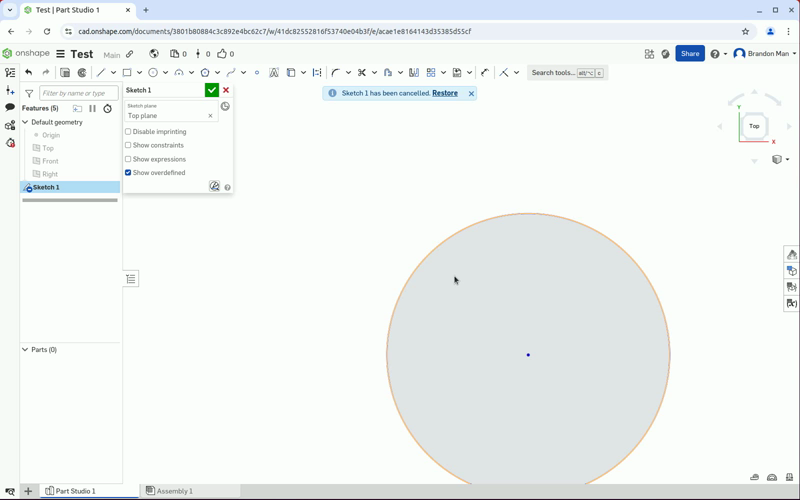
click(454, 275)
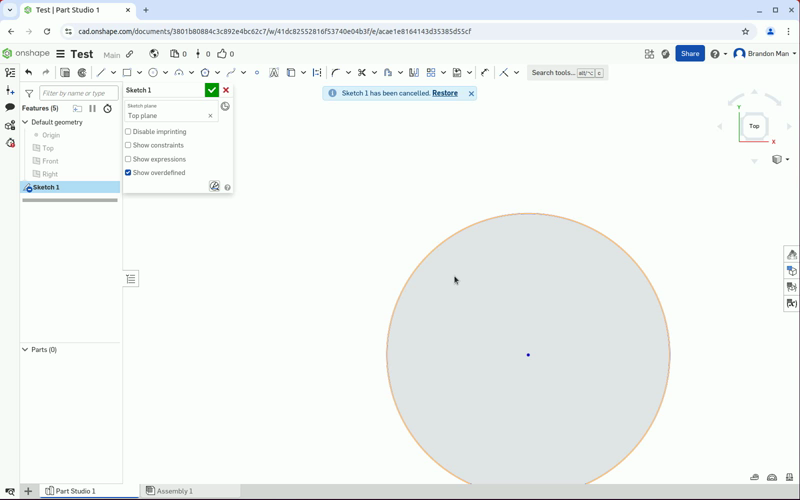
scroll(-6)
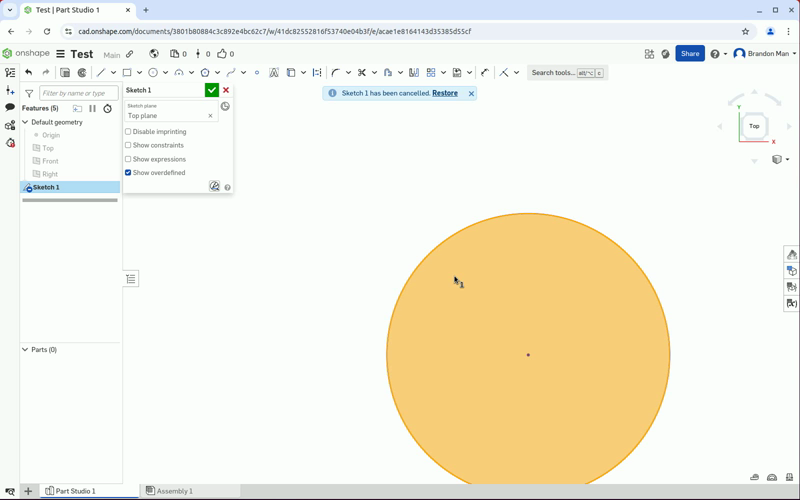
scroll(-6)
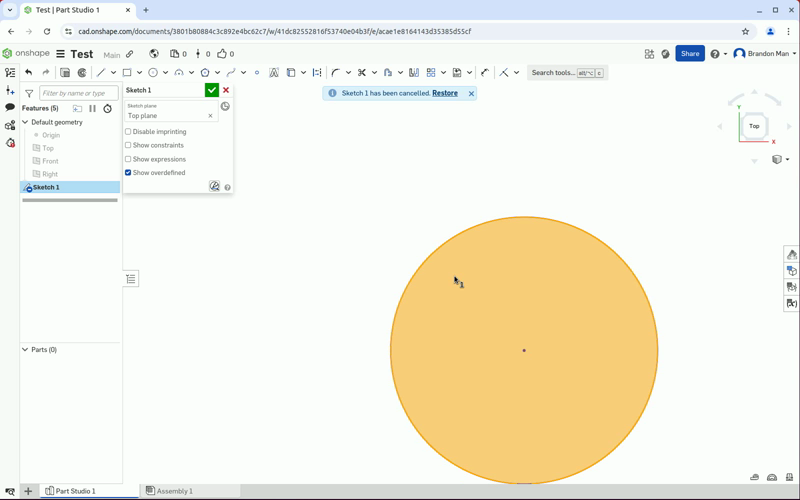
scroll(-6)
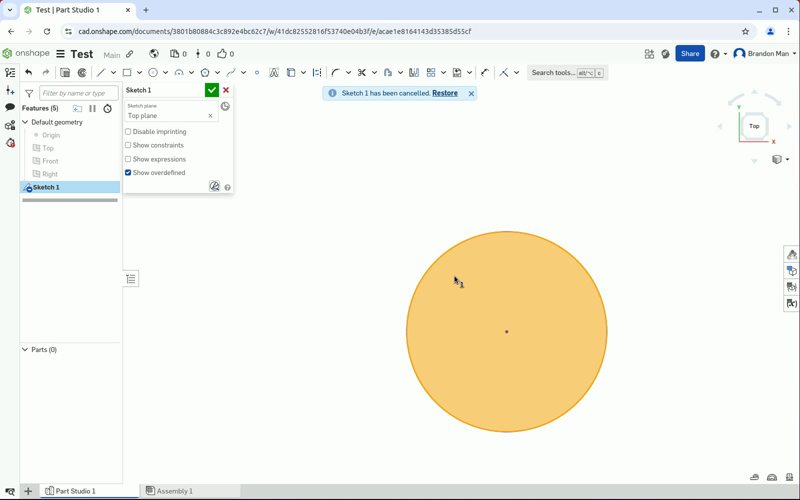
scroll(-6)
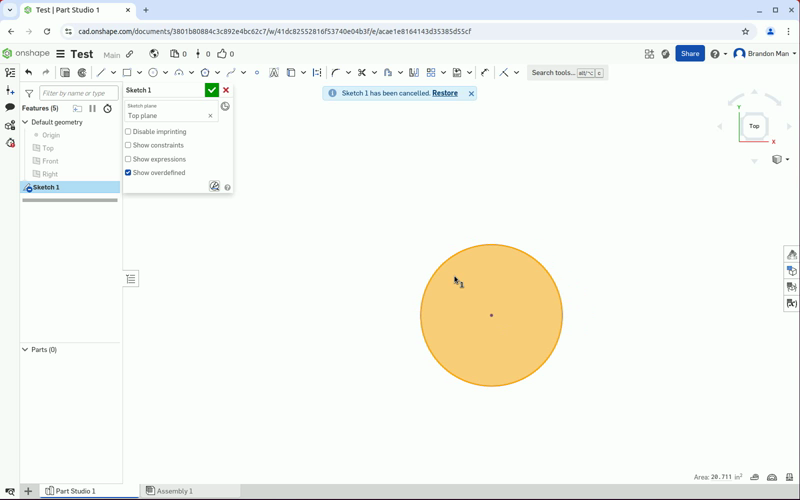
scroll(-6)
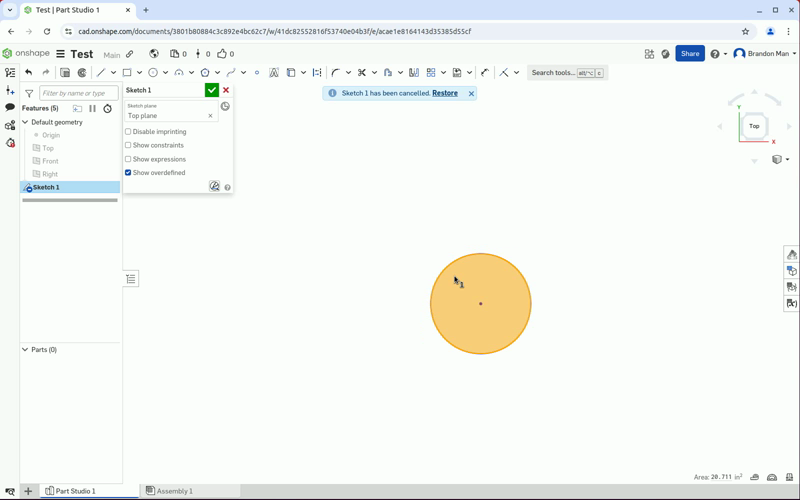
scroll(-6)
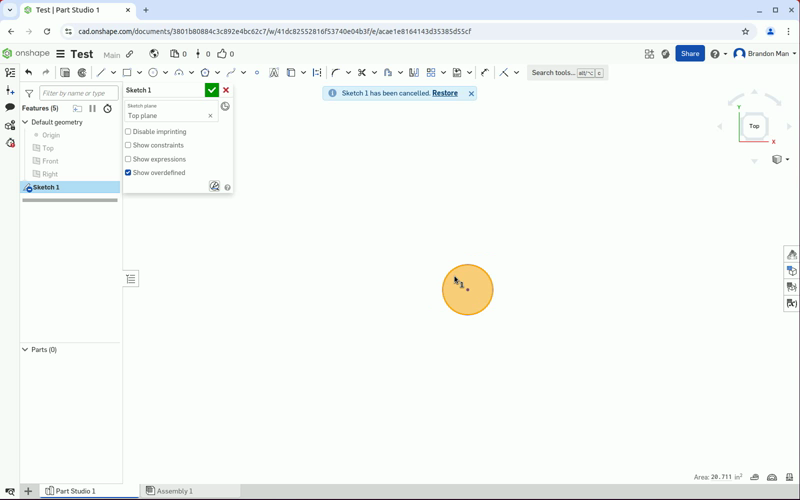
scroll(-6)
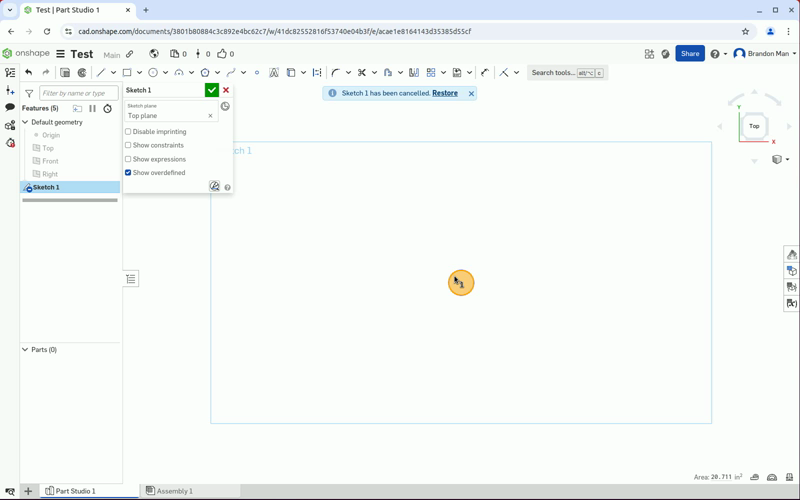
mouse_move(73, 352)
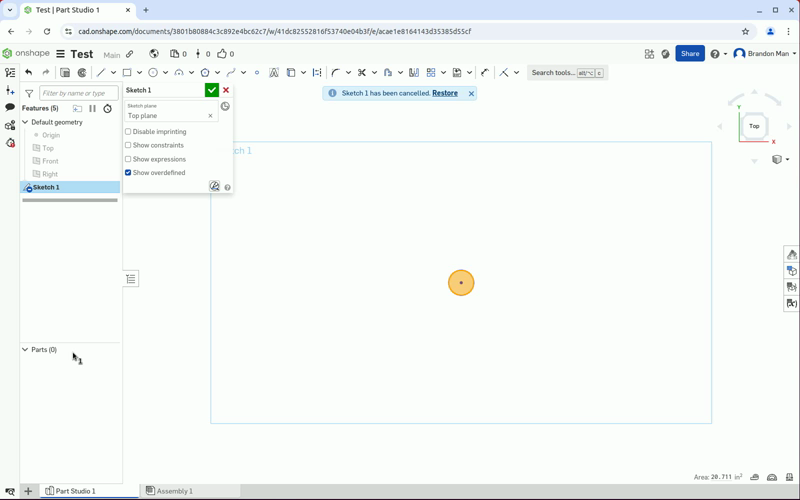
key(shift+y)
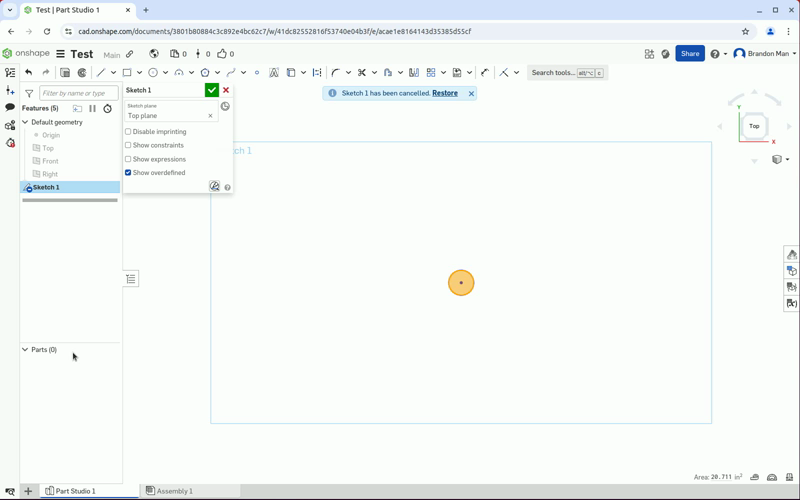
key(shift+e)
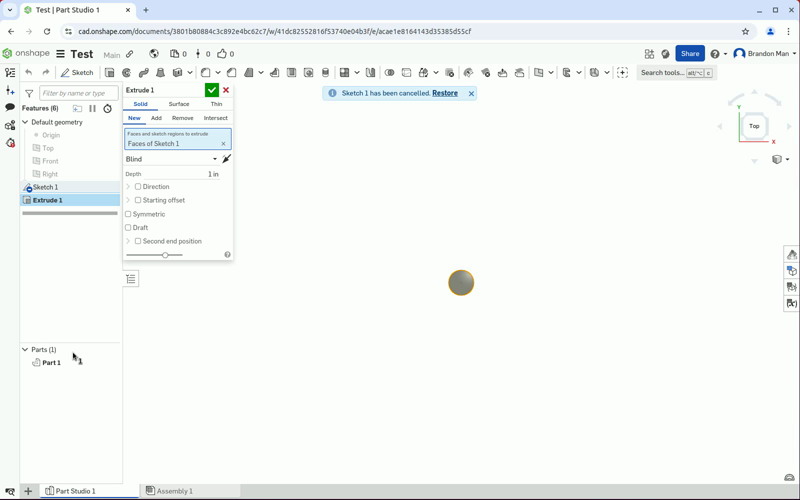
mouse_move(143, 106)
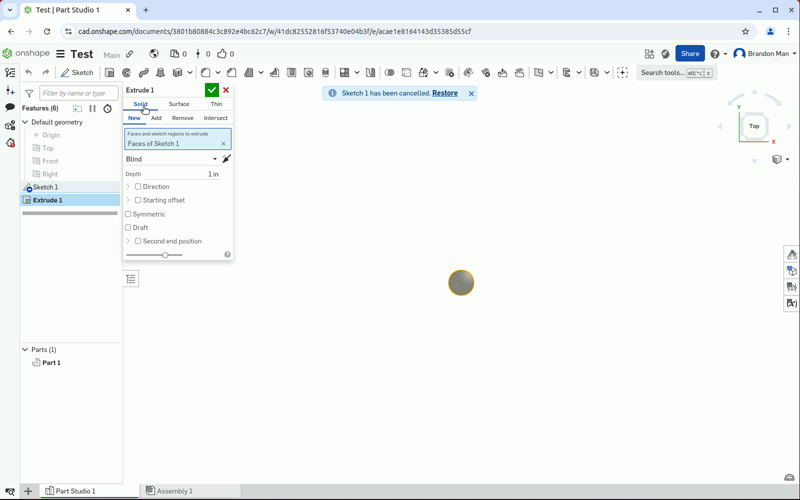
click(143, 106)
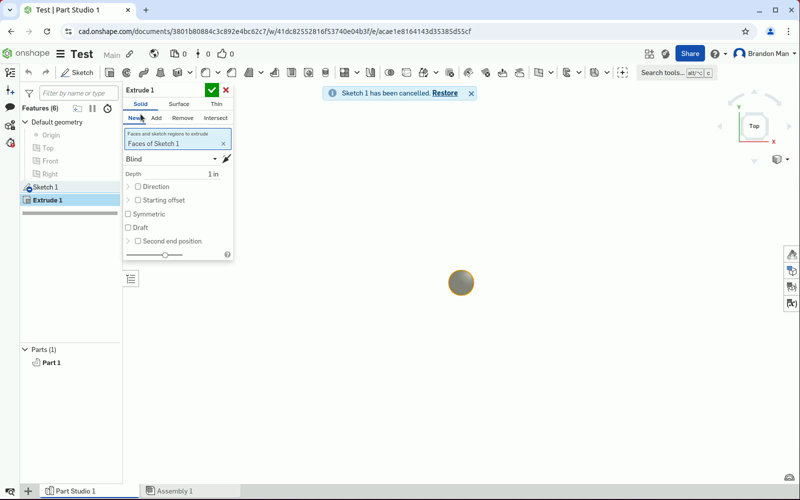
mouse_move(137, 120)
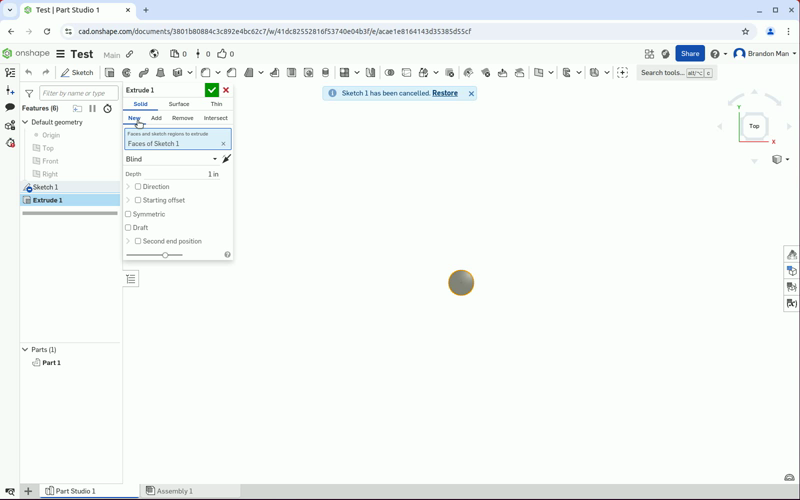
click(137, 120)
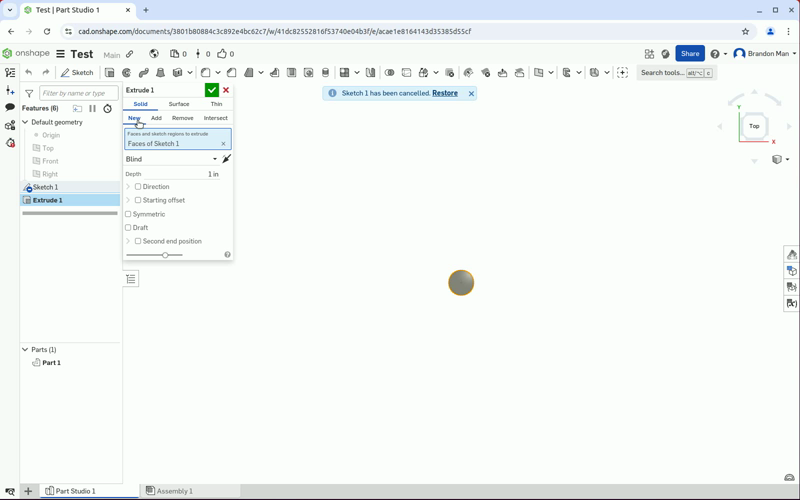
key(tab, 4)
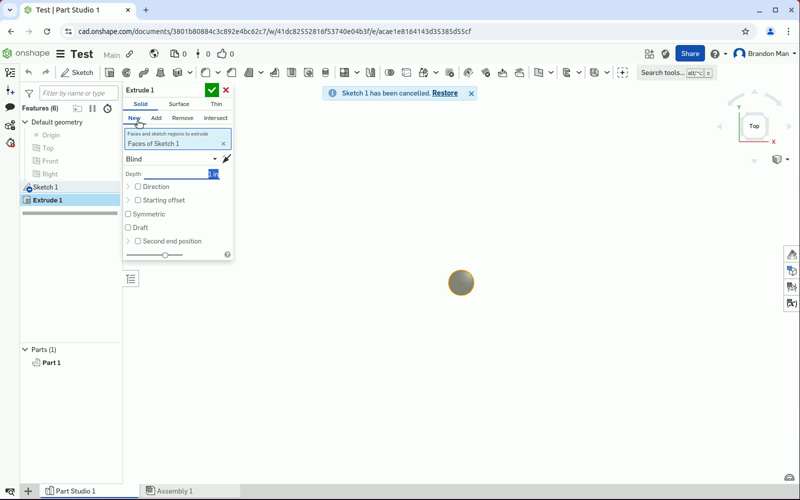
text(5.055)
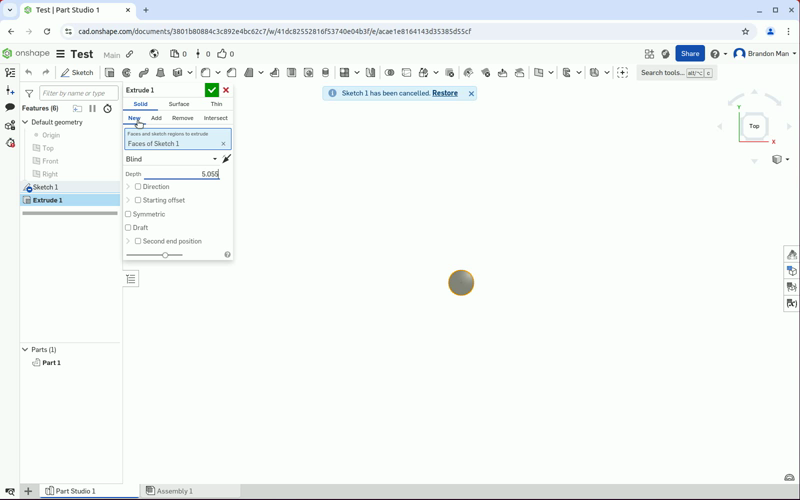
key(enter)
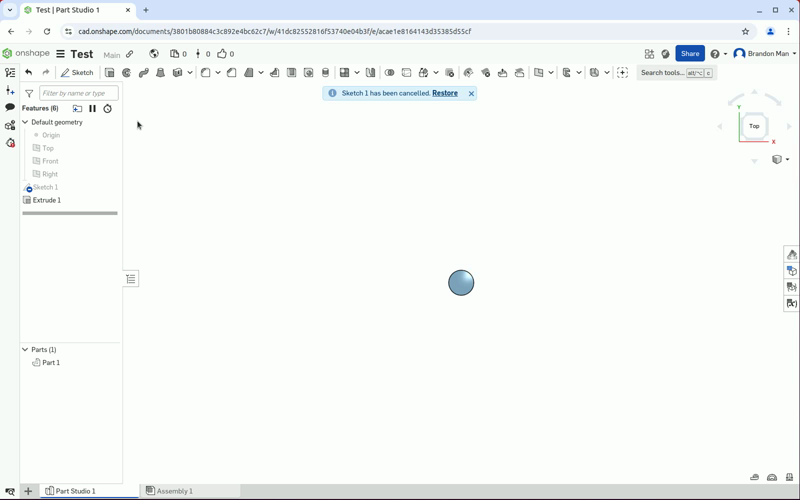
key(shift+h)
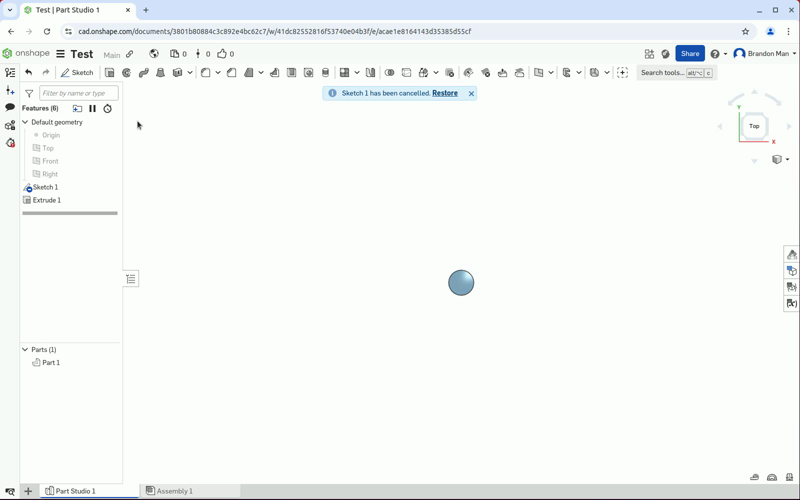
key(shift+h)
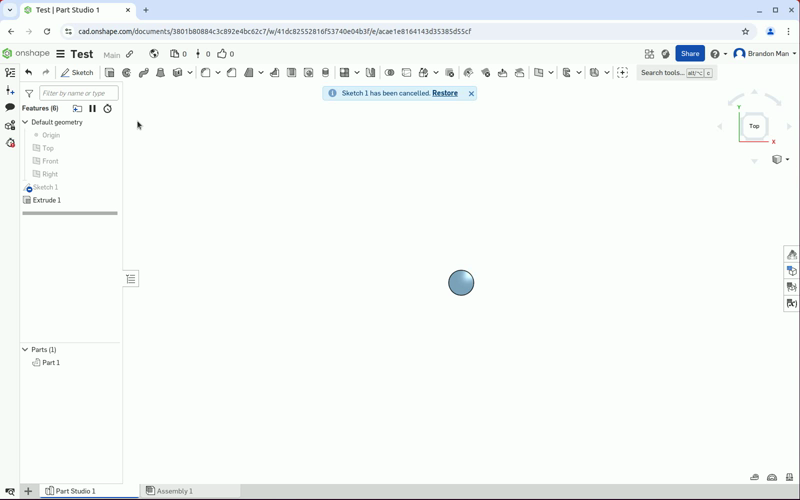
mouse_move(73, 189)
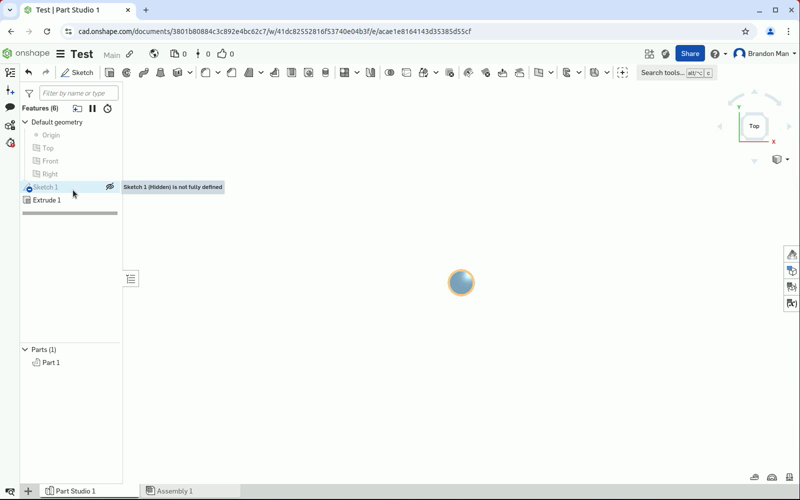
click(73, 189)
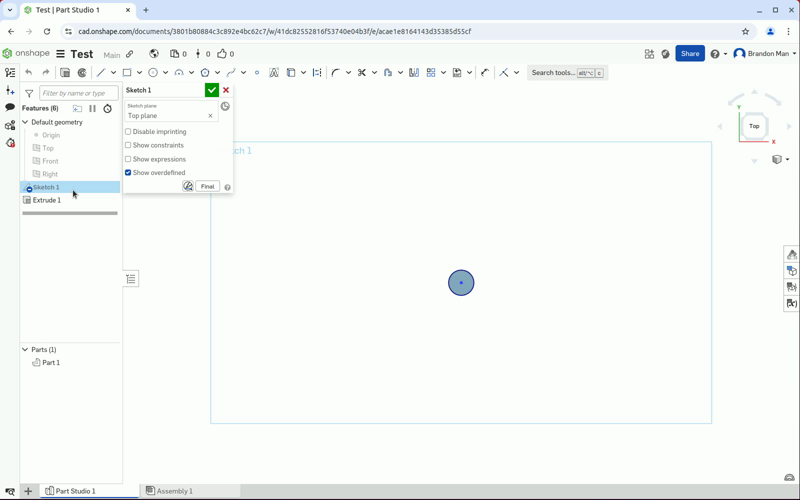
mouse_move(229, 92)
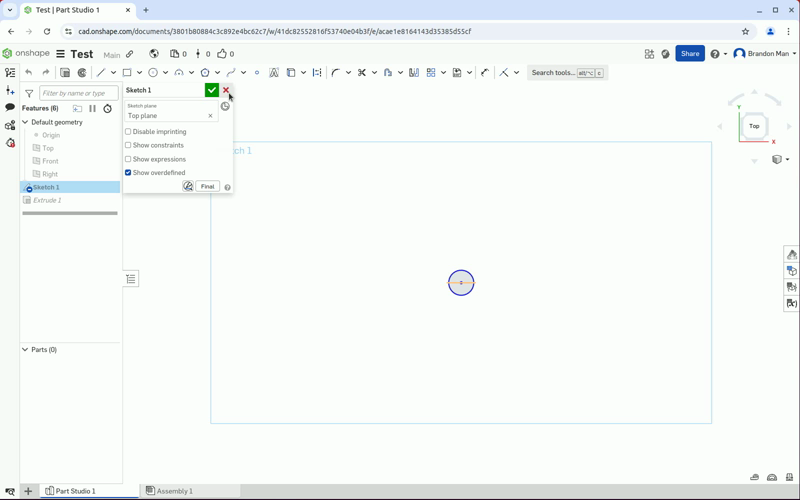
click(229, 92)
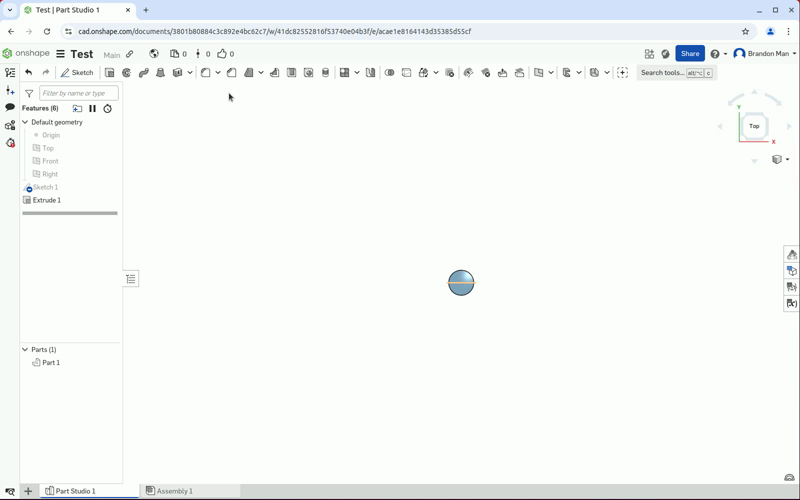
mouse_move(541, 75)
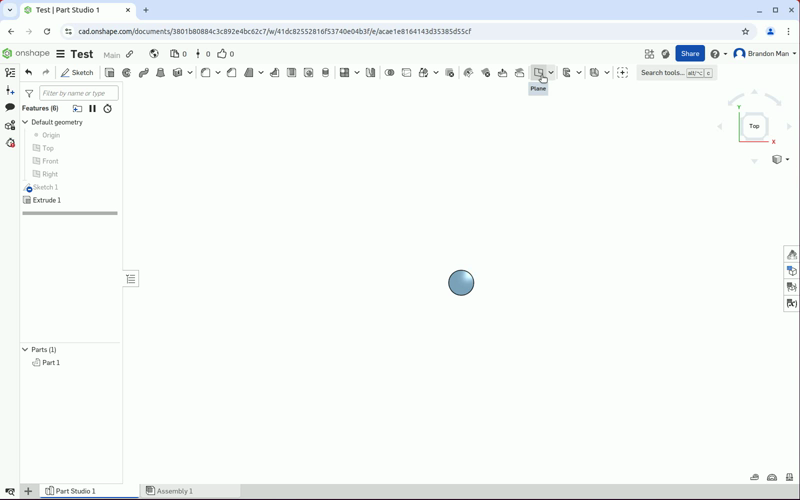
click(541, 75)
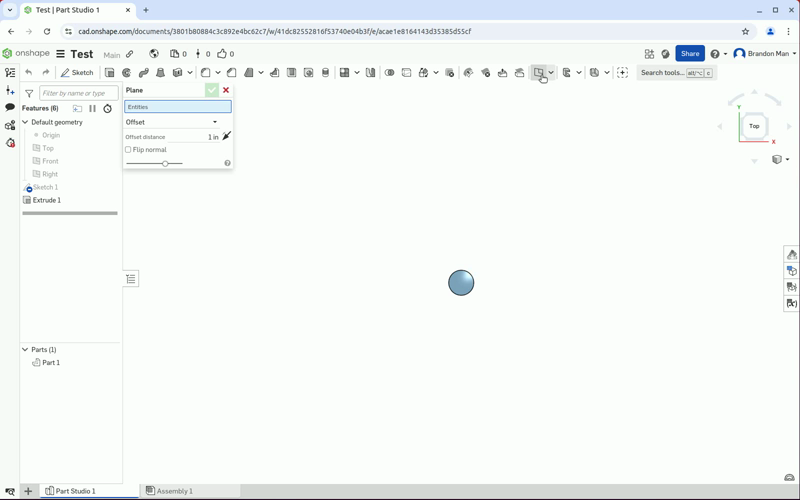
mouse_move(73, 150)
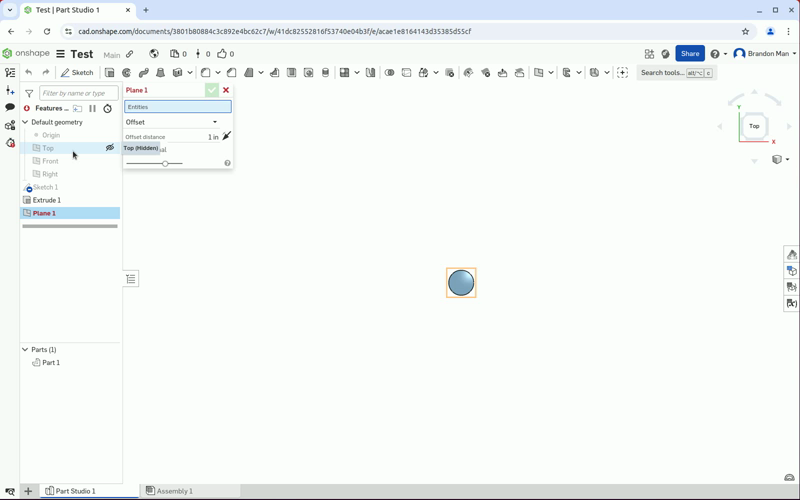
click(73, 150)
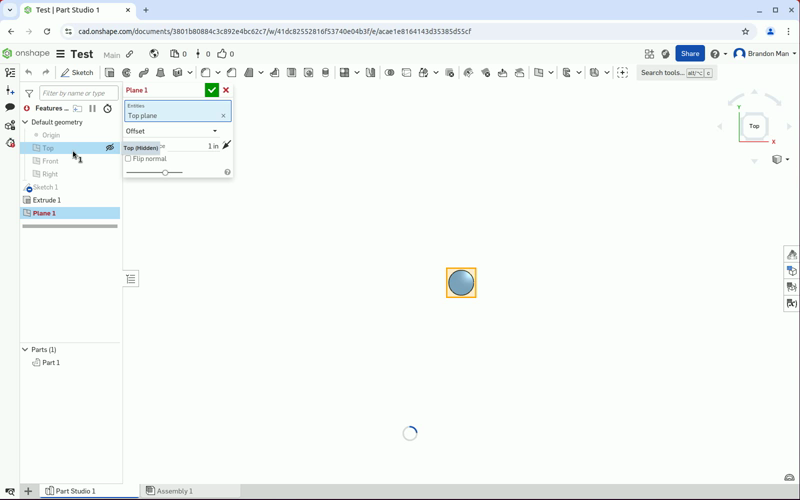
key(tab, 2)
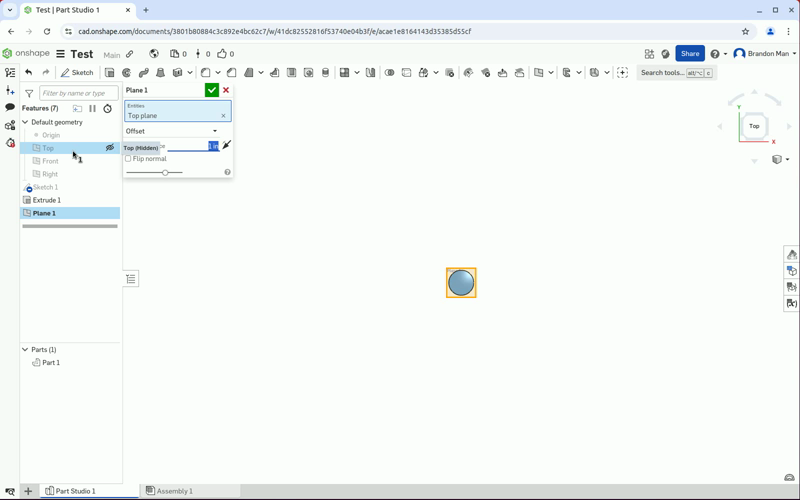
text(5.053)
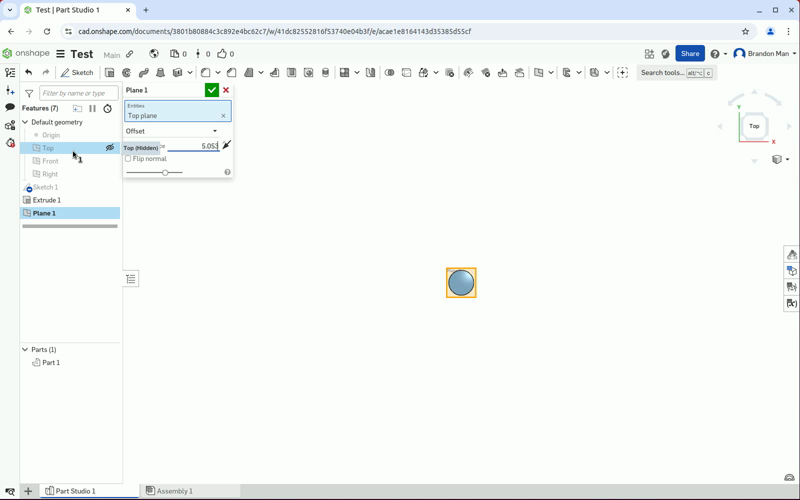
key(enter, 2)
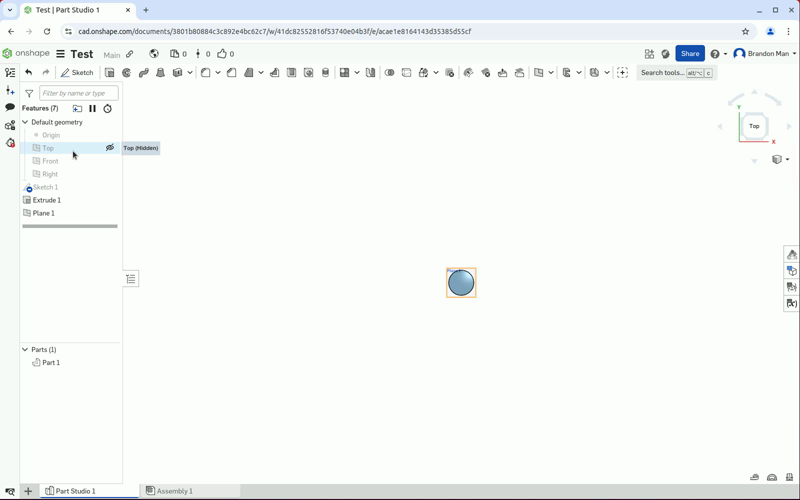
key(shift+s)
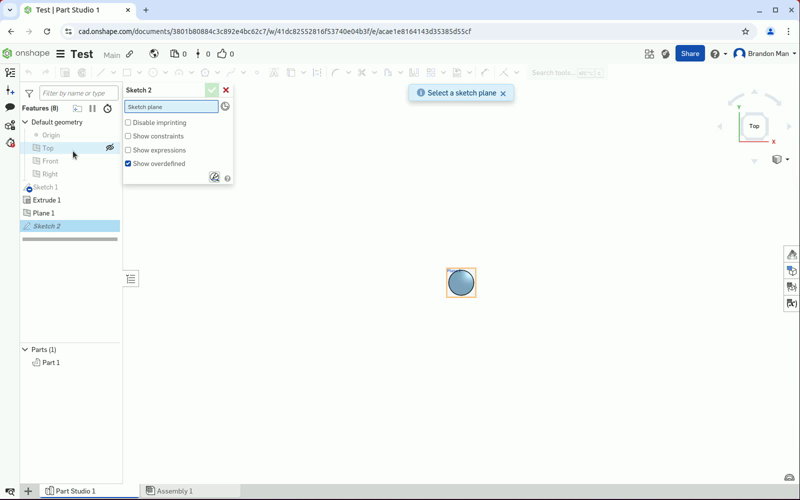
mouse_move(73, 215)
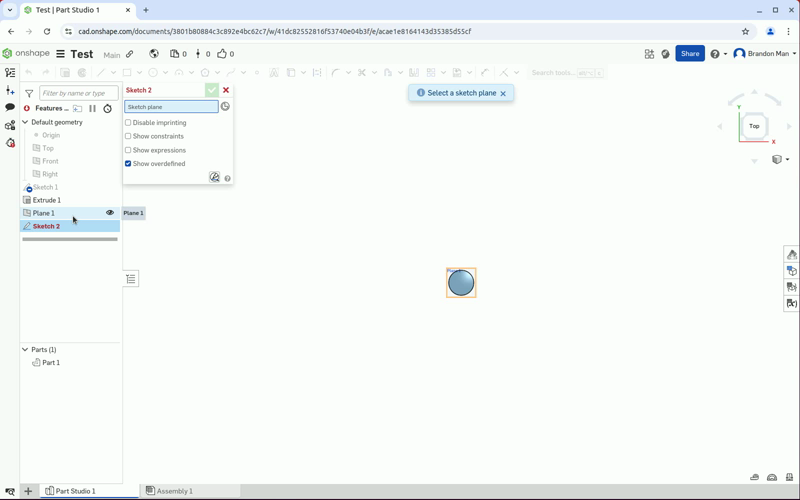
click(73, 215)
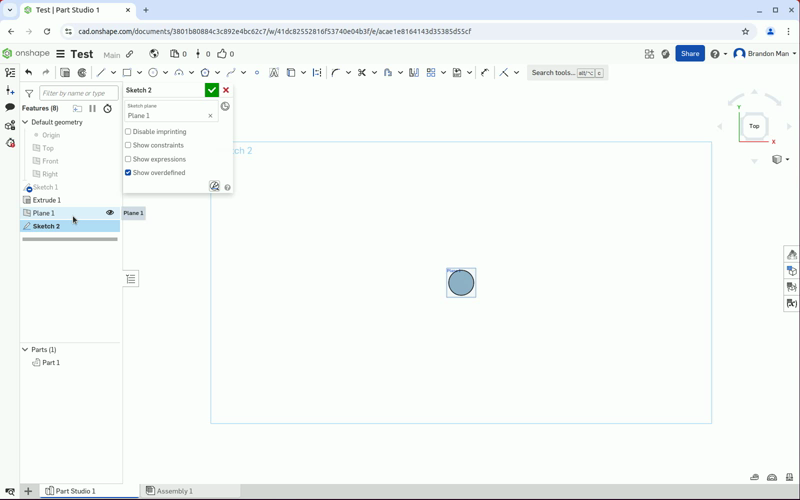
mouse_move(73, 352)
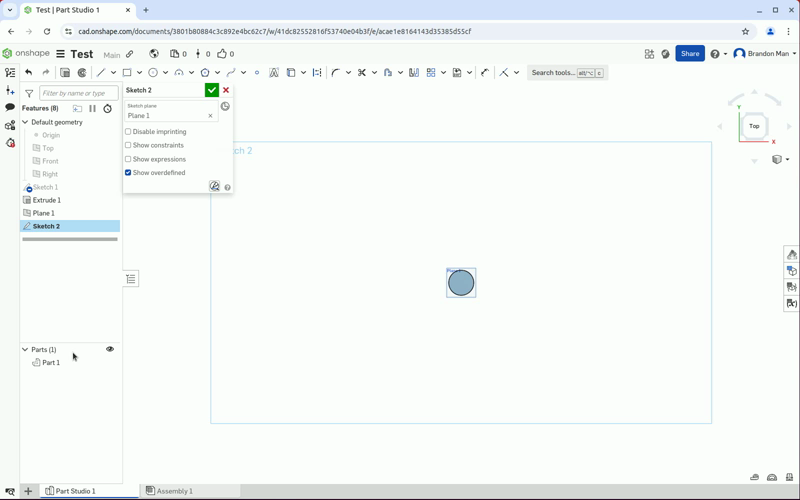
key(y)
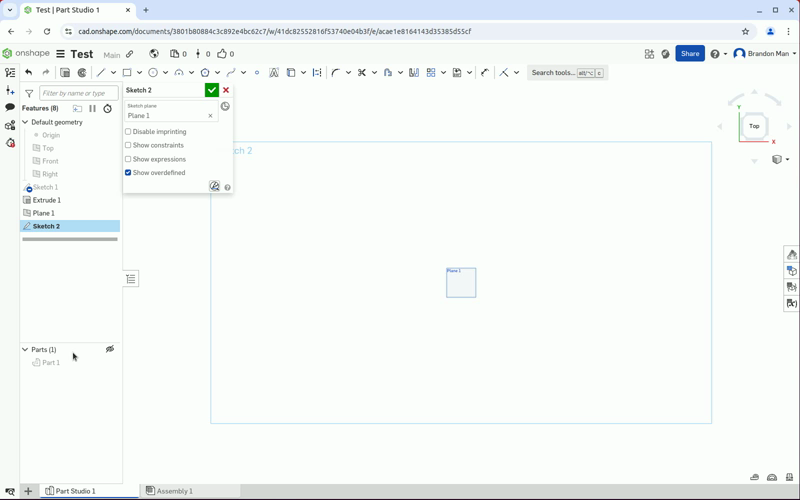
key(c)
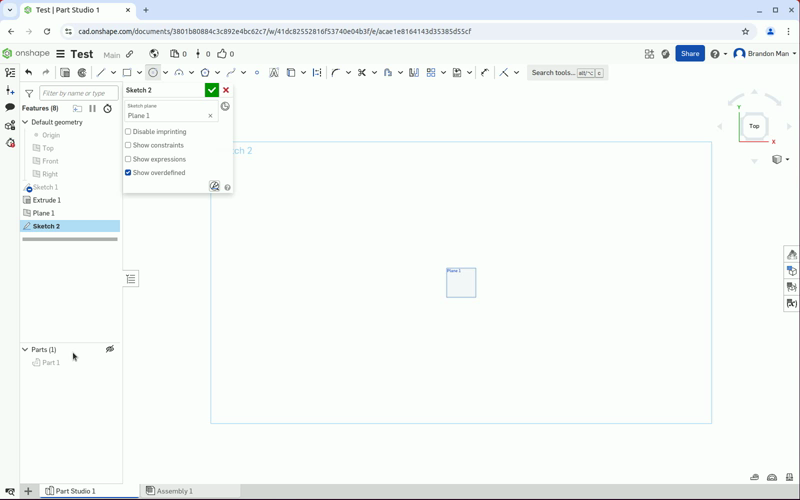
key_down(shift)
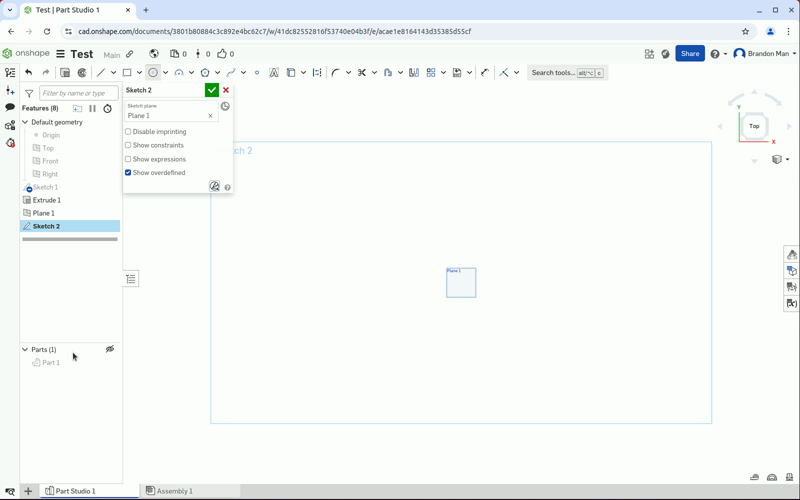
mouse_move(461, 282)
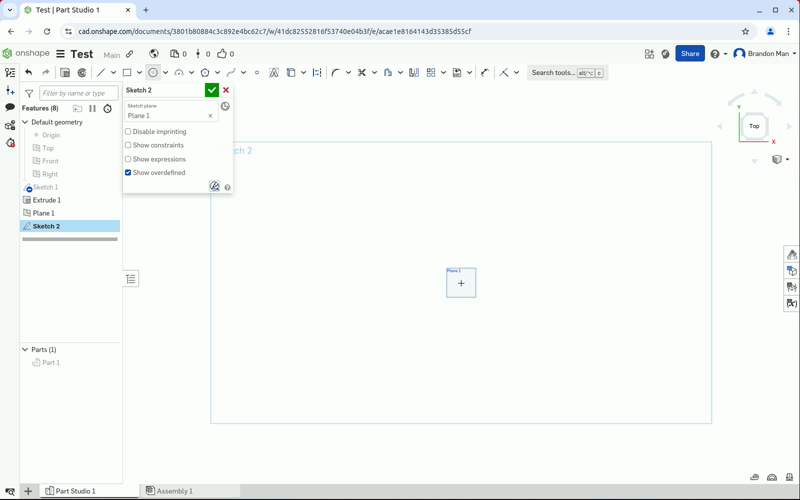
click(461, 282)
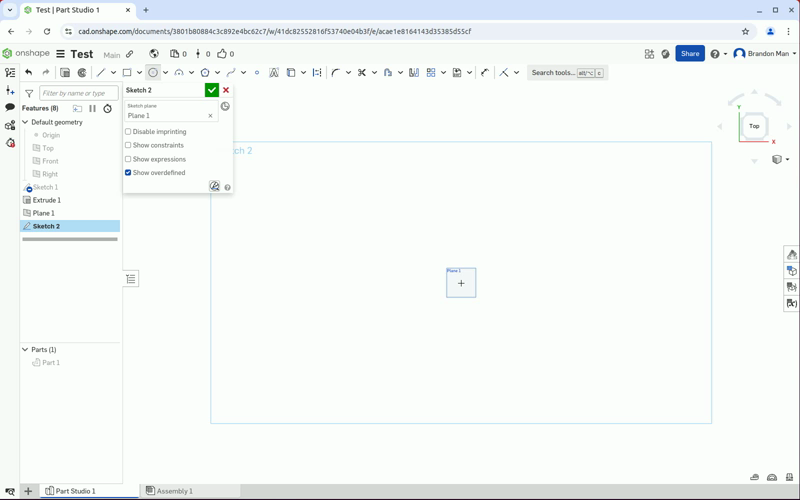
key_up(shift)
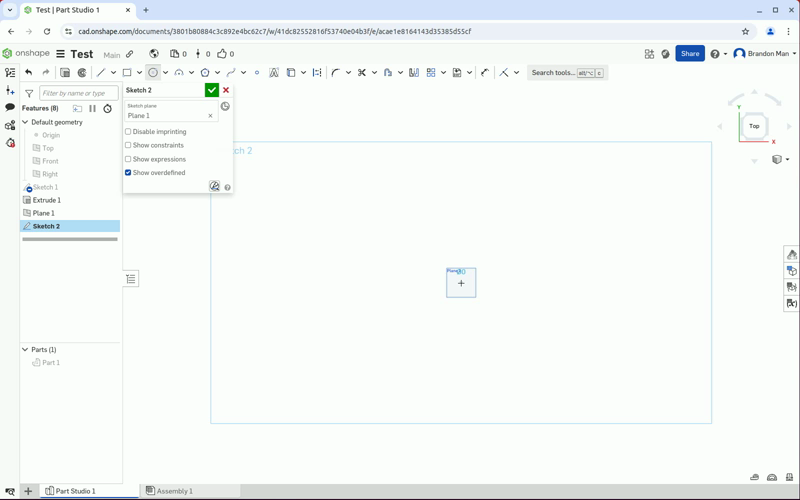
mouse_move(468, 282)
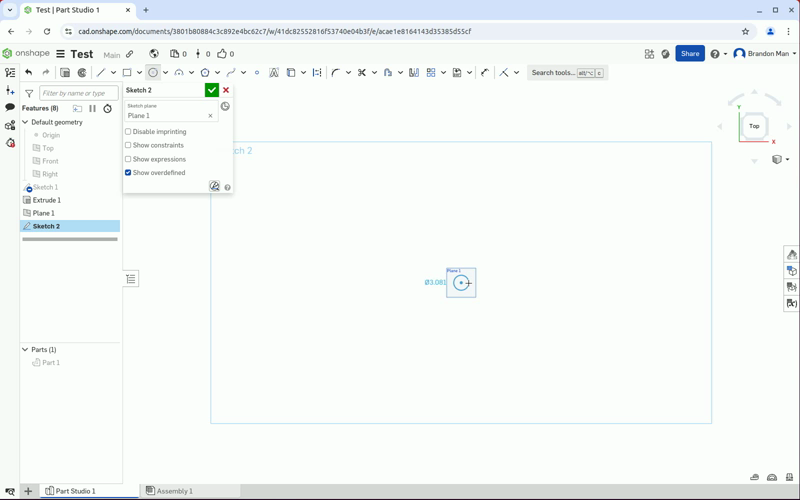
click(468, 282)
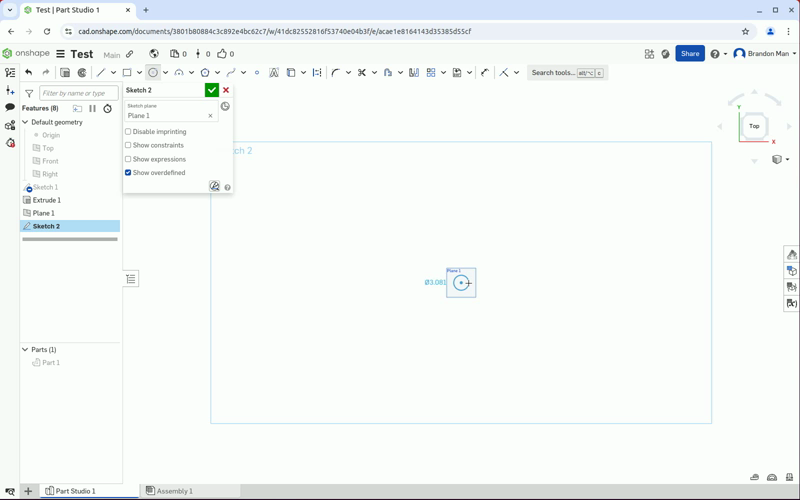
key(esc)
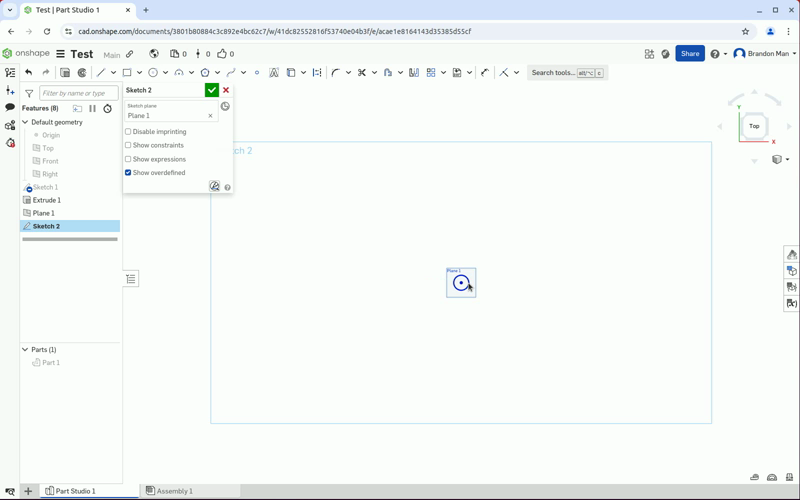
mouse_move(468, 281)
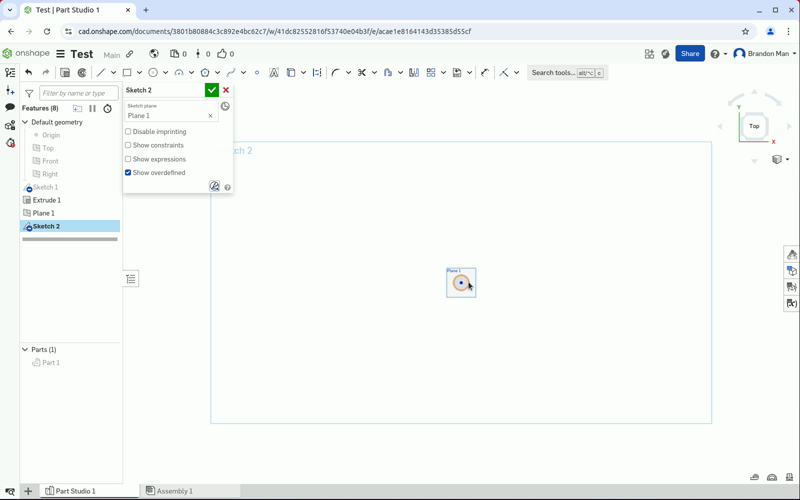
scroll(6)
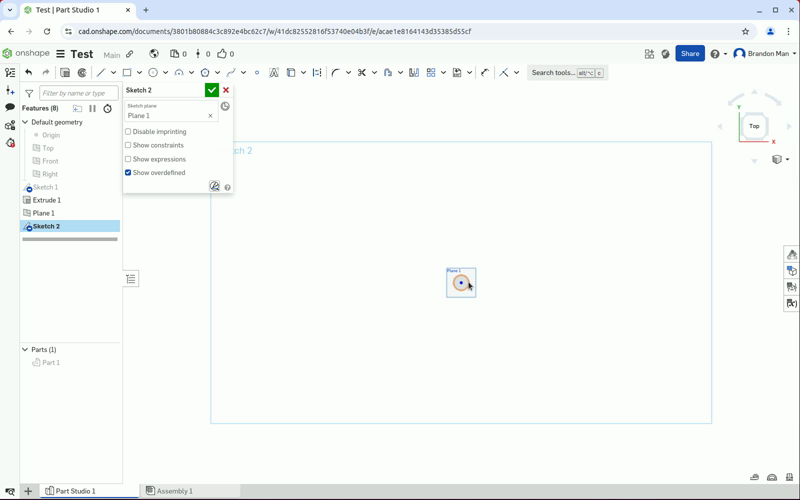
scroll(6)
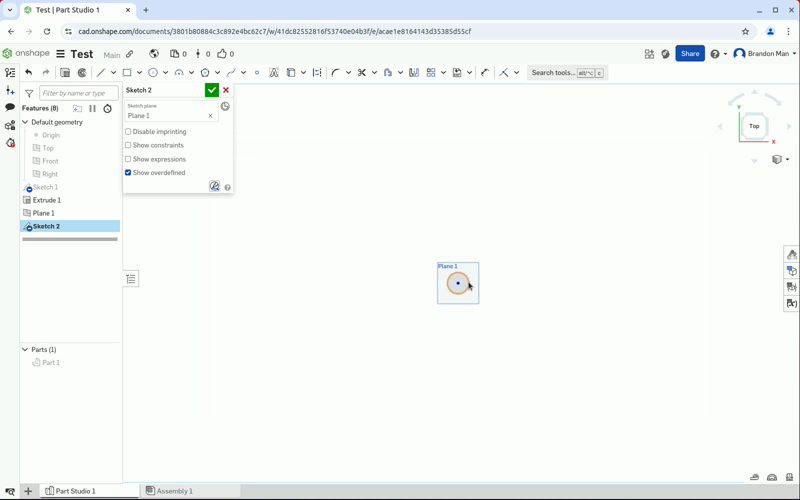
scroll(6)
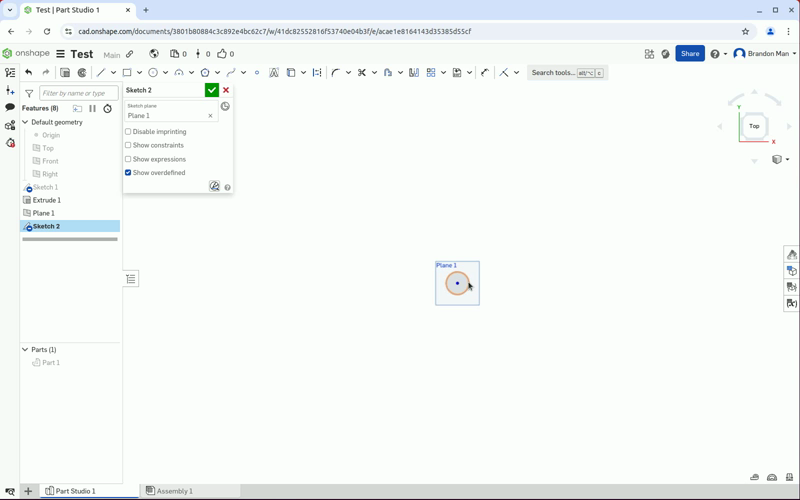
scroll(6)
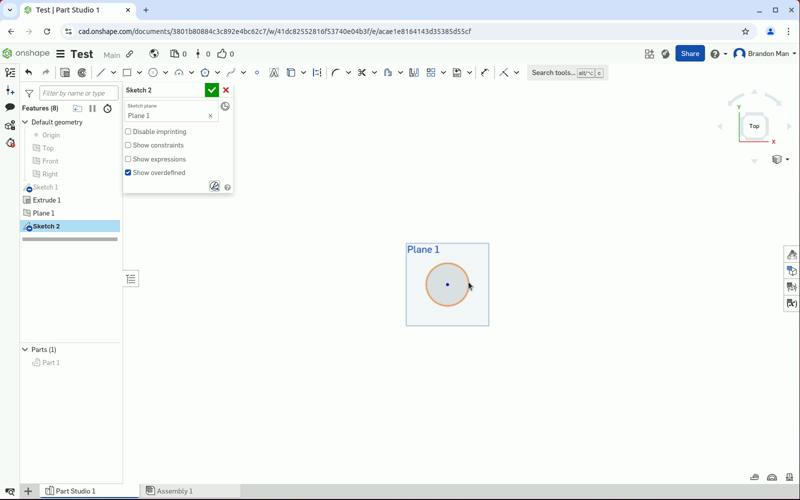
scroll(6)
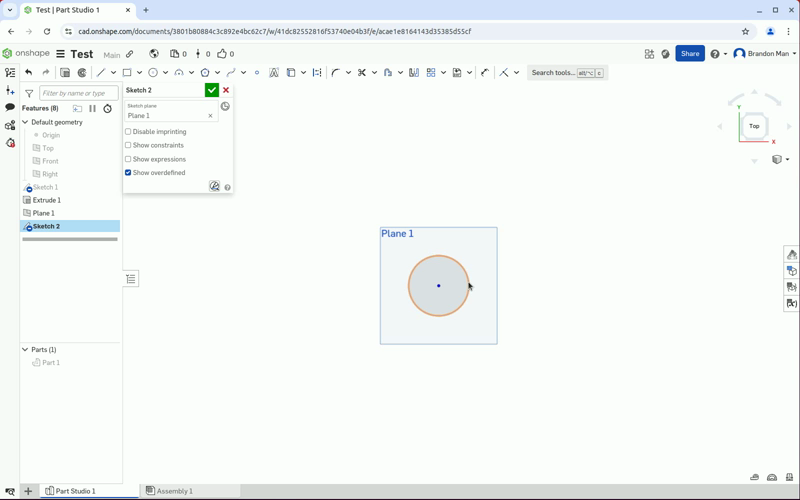
scroll(6)
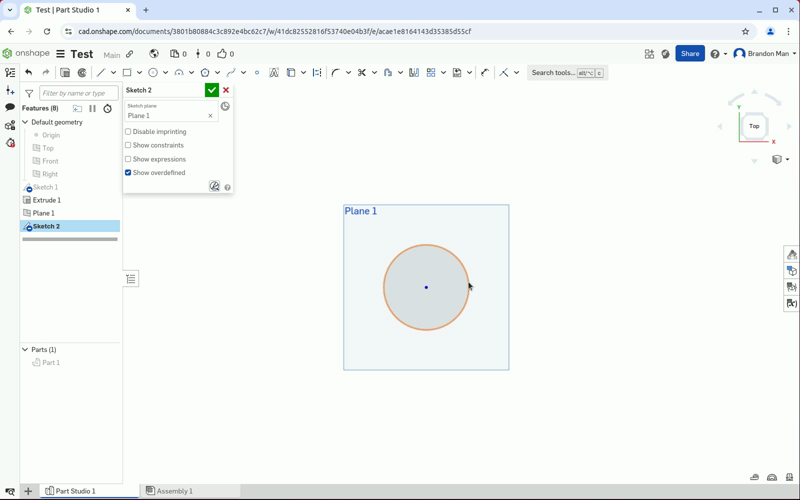
scroll(6)
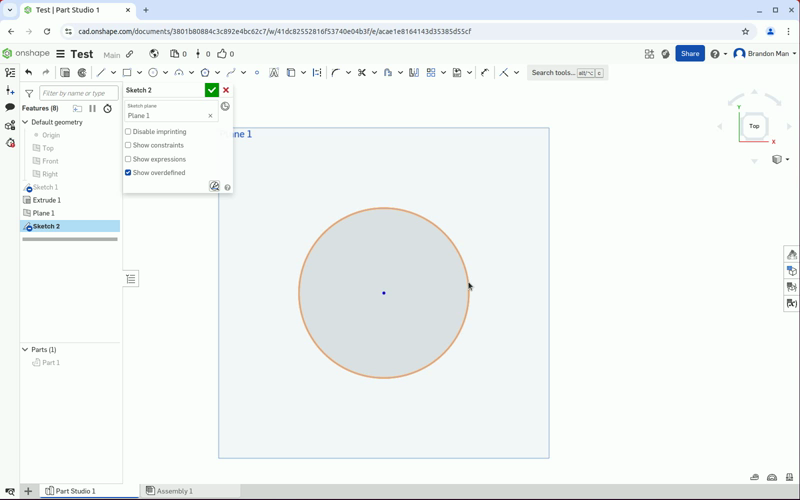
click(468, 281)
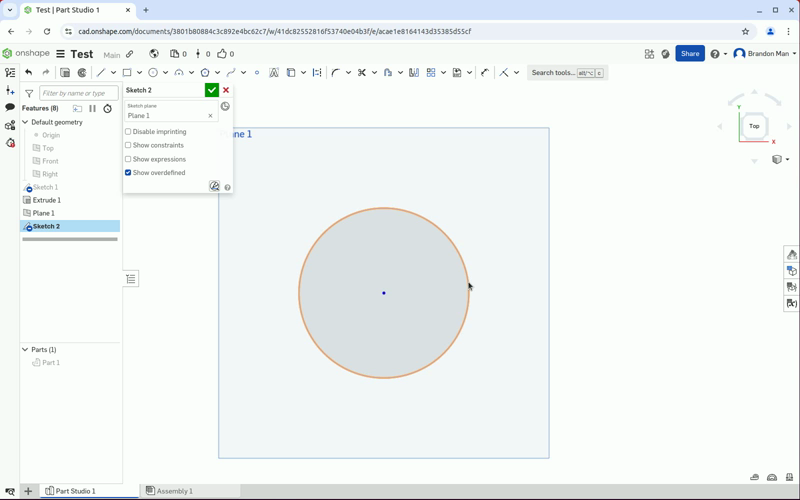
scroll(-6)
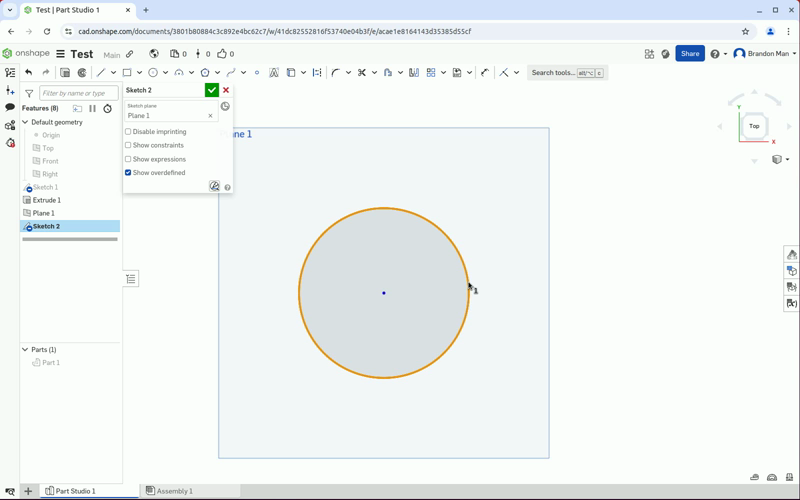
scroll(-6)
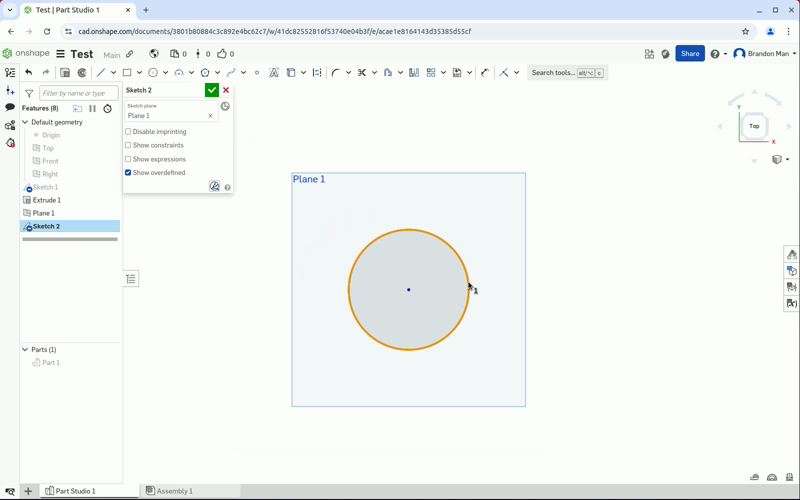
scroll(-6)
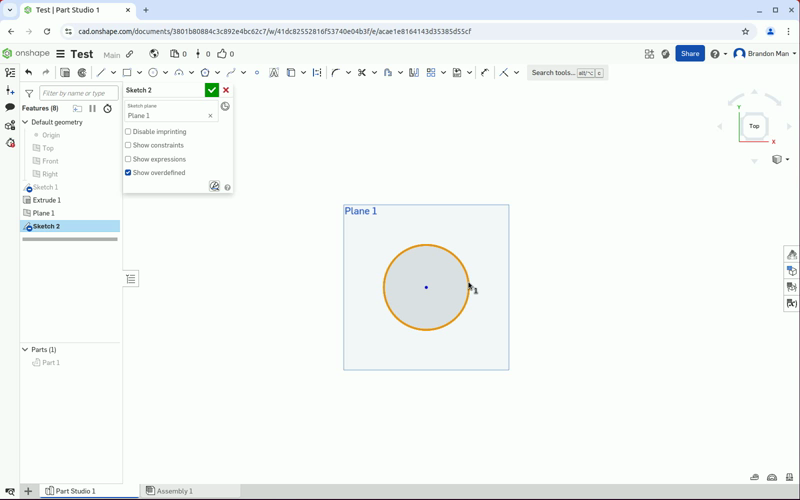
scroll(-6)
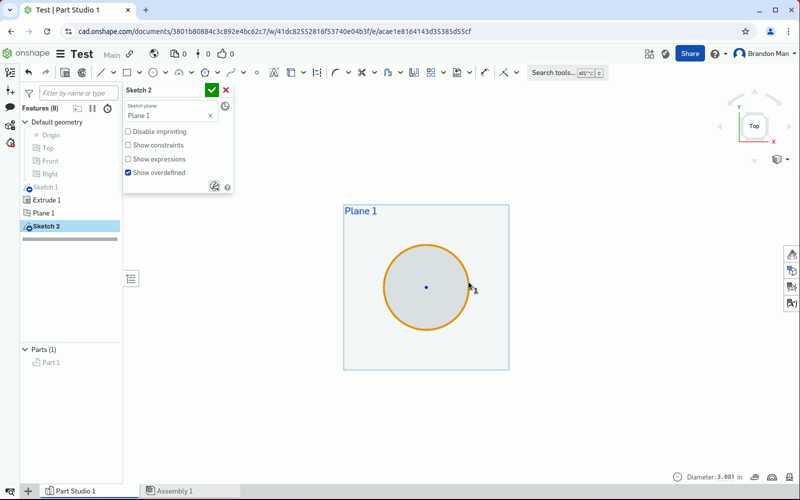
scroll(-6)
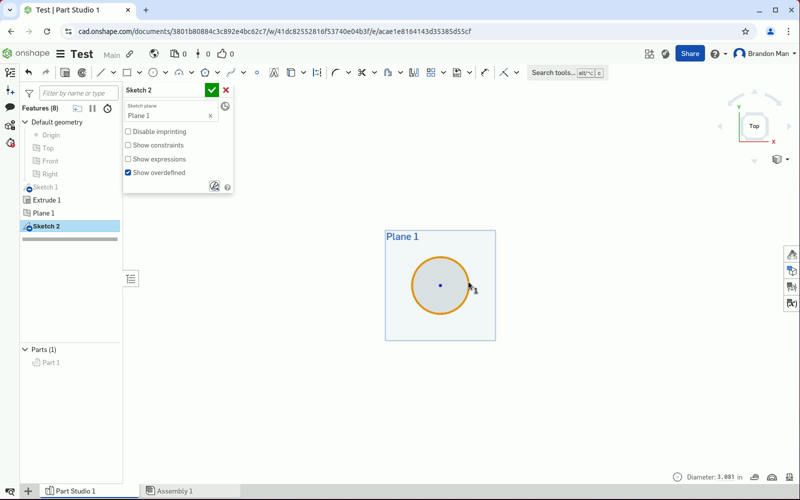
scroll(-6)
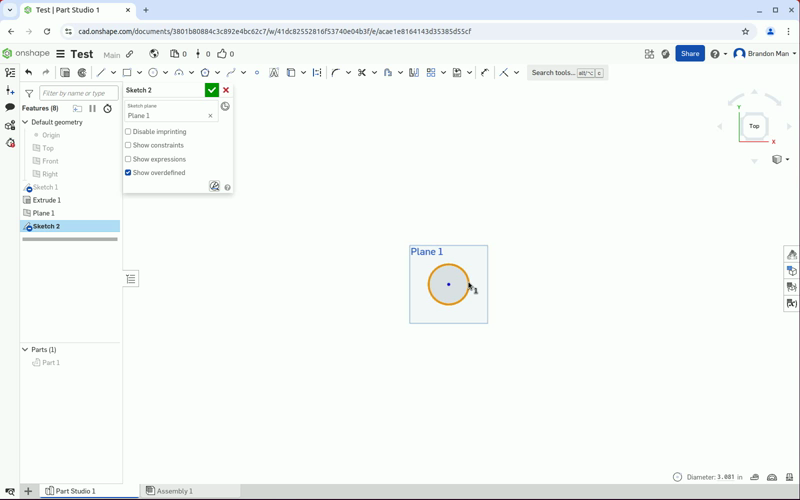
scroll(-6)
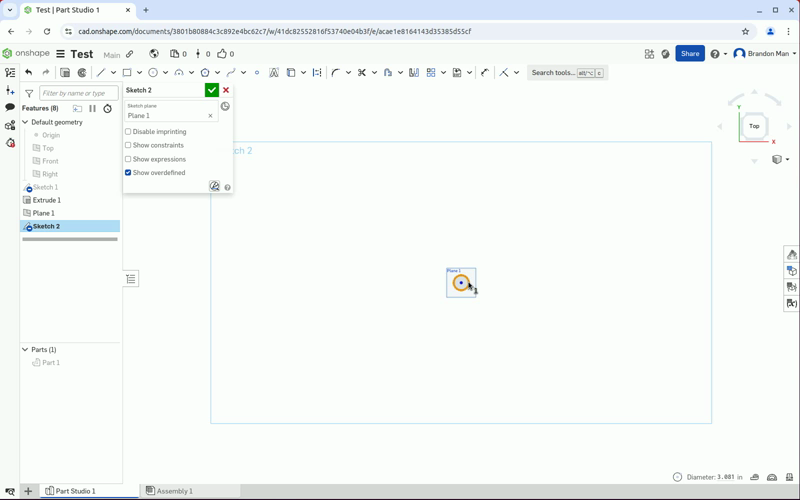
mouse_move(73, 352)
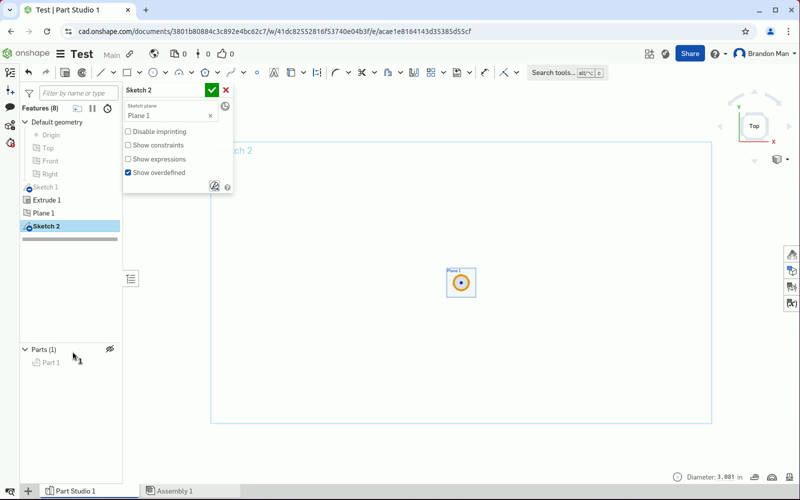
key(shift+y)
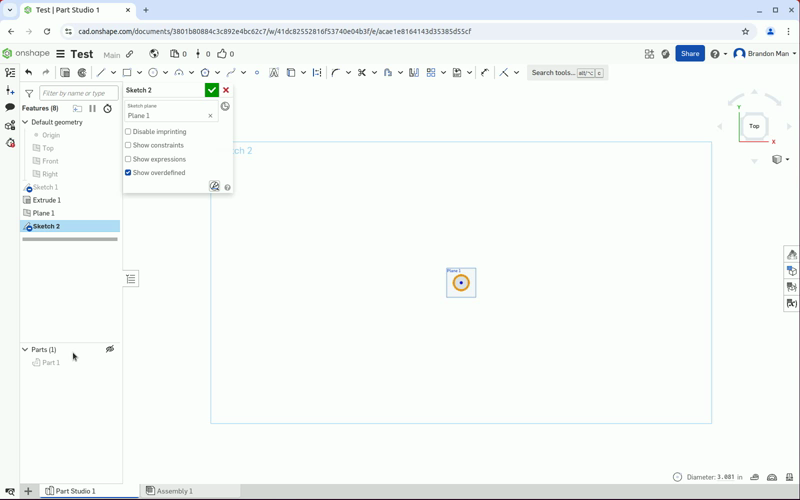
key(shift+e)
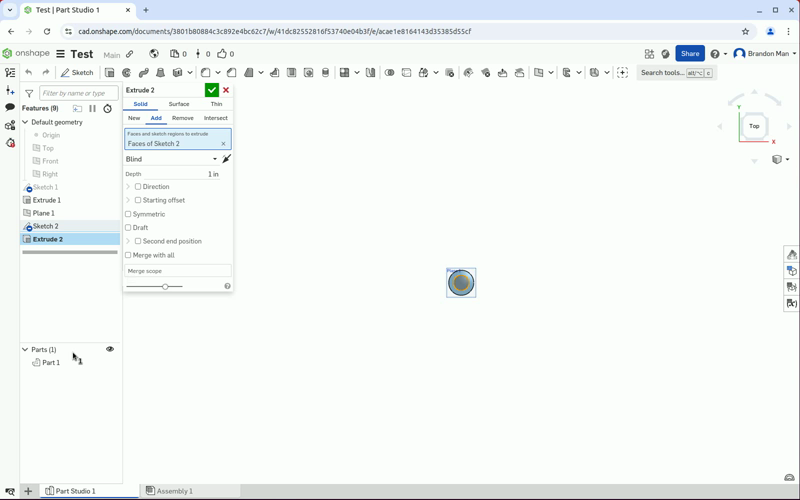
mouse_move(143, 106)
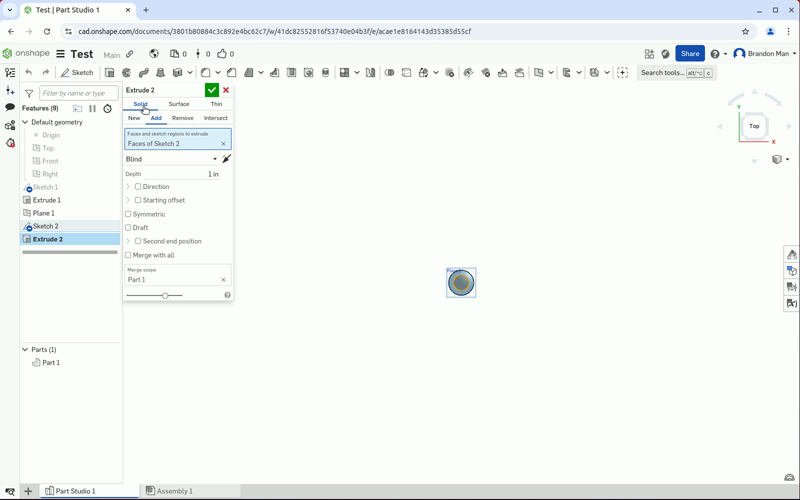
click(143, 106)
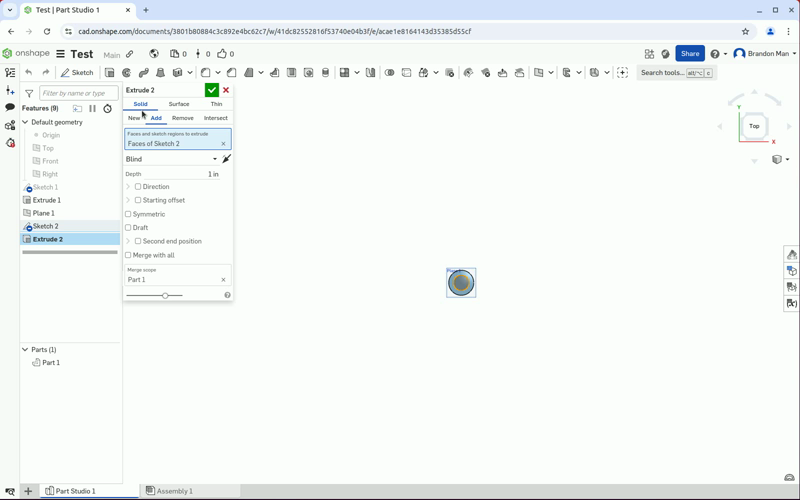
mouse_move(137, 120)
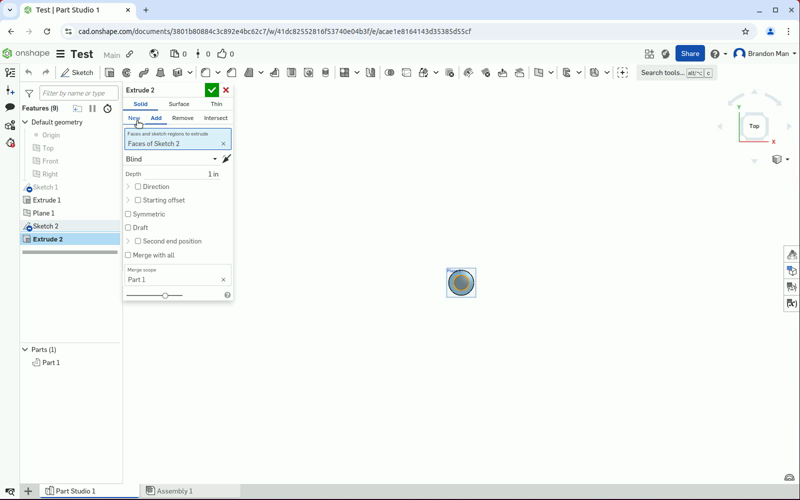
click(137, 120)
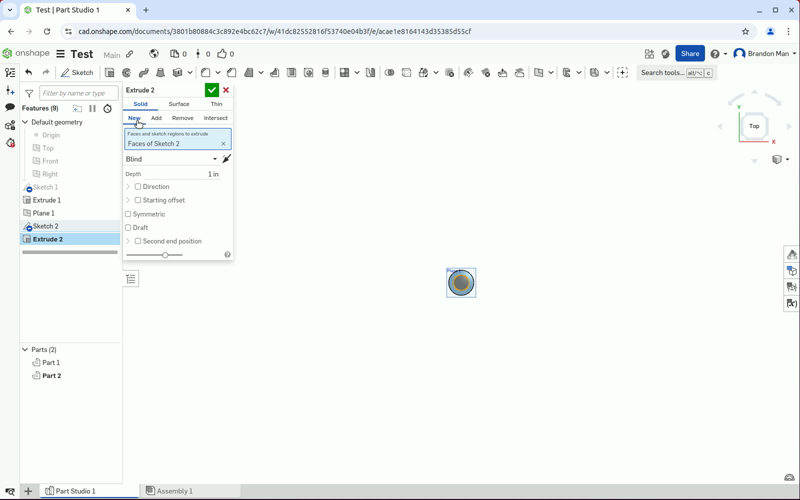
key(tab, 4)
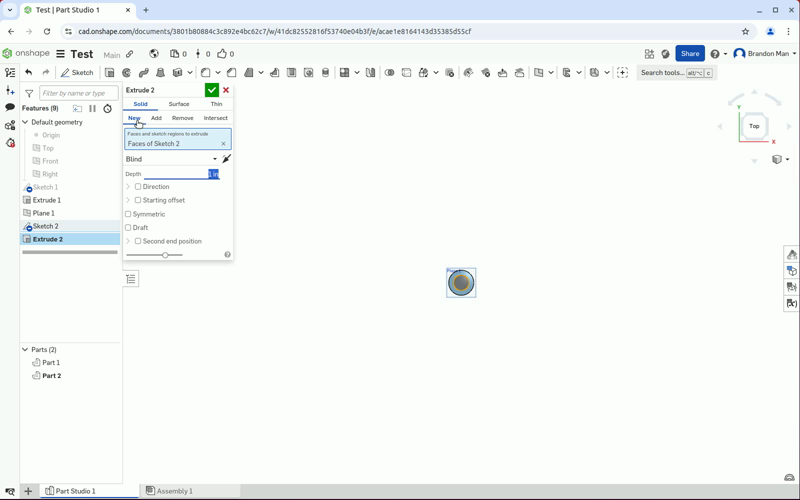
text(18.053)
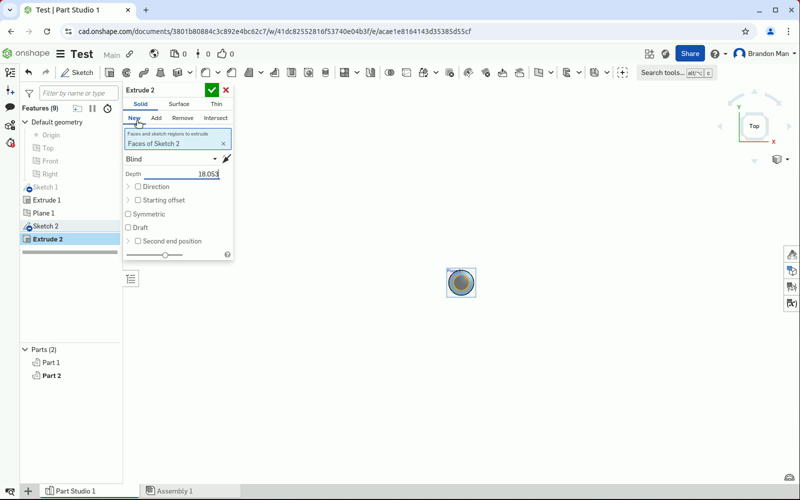
key(enter)
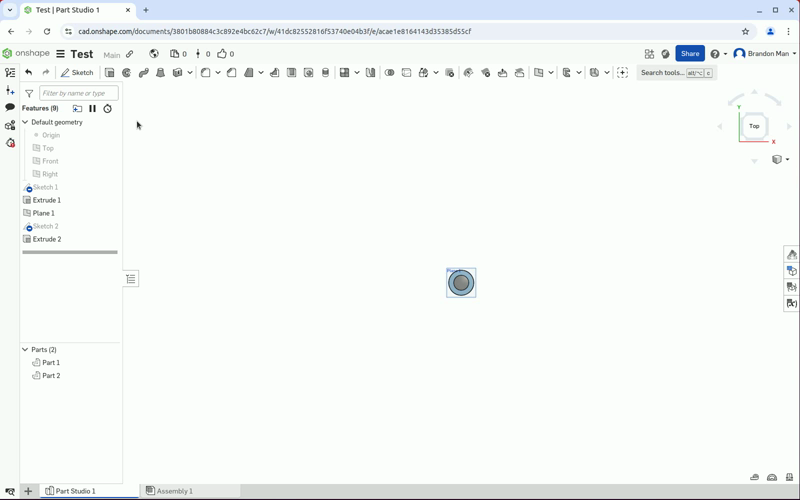
key(shift+h)
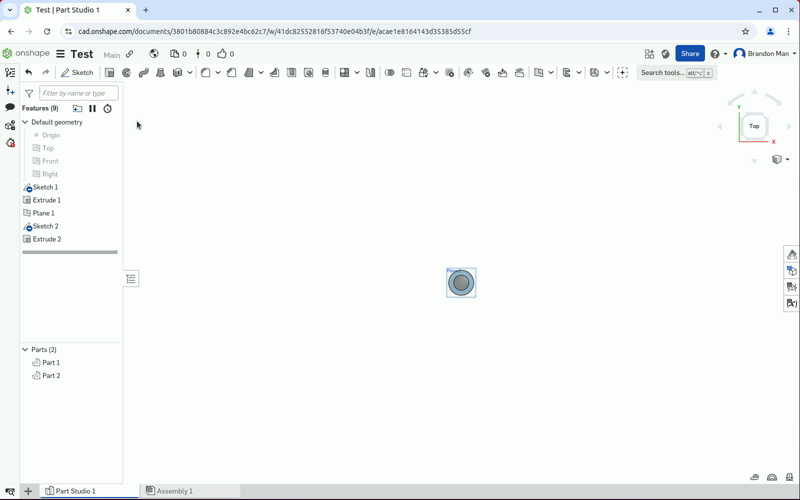
key(shift+h)
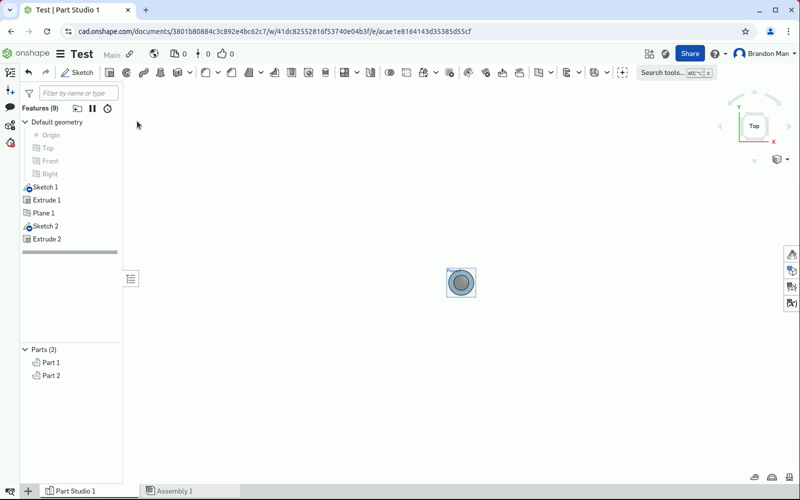
key(shift+7)
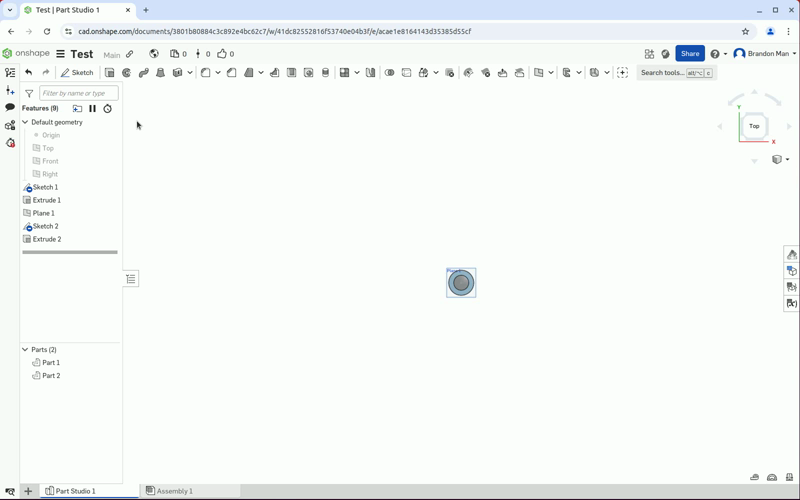
key(up, 3)
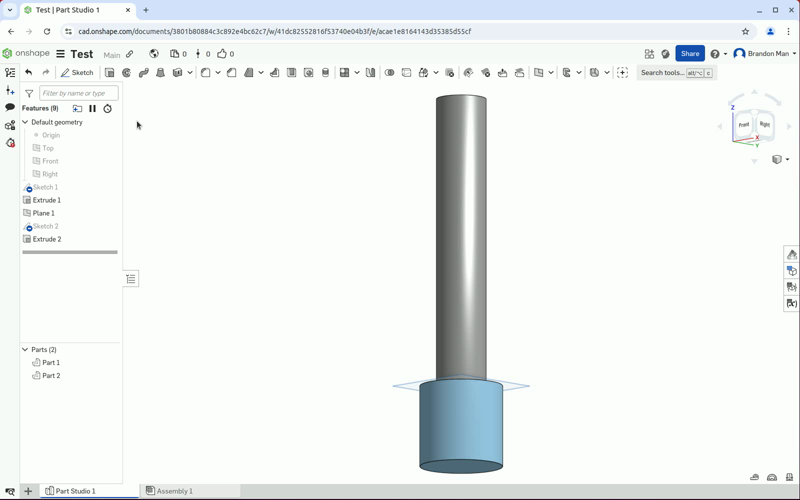
key(left, 3)
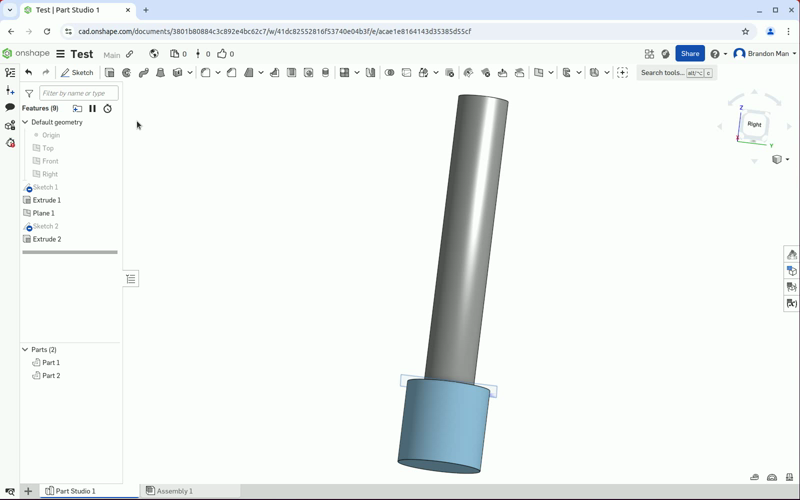
key(right, 3)
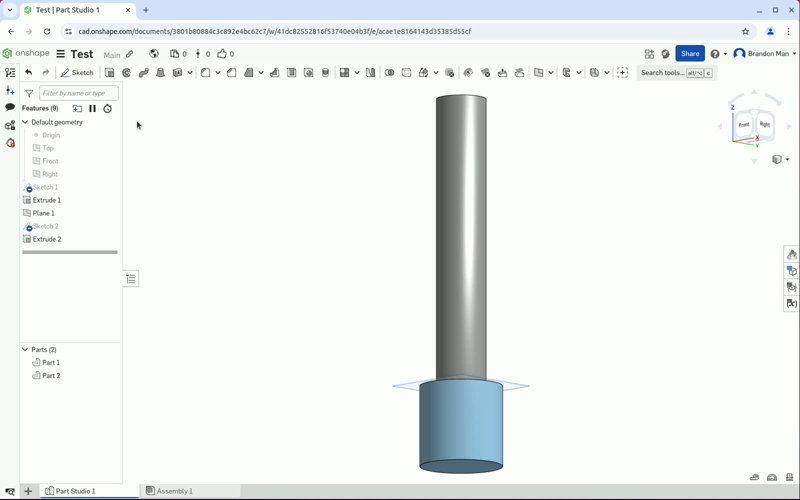
key(down, 3)
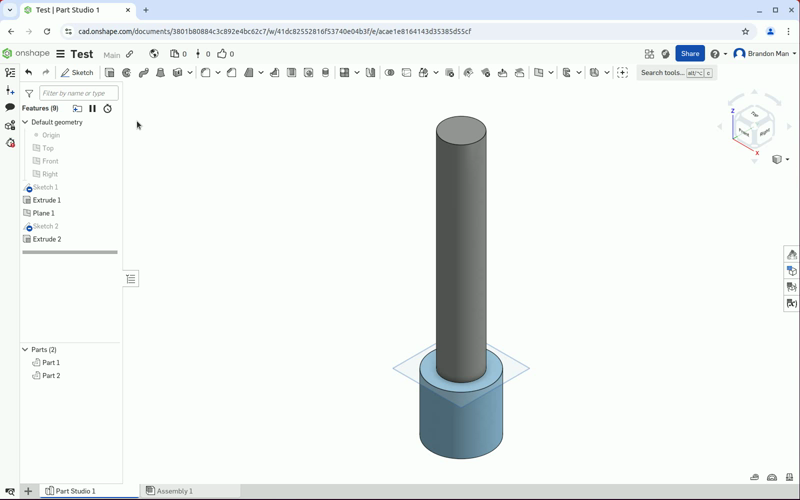
mouse_move(73, 189)
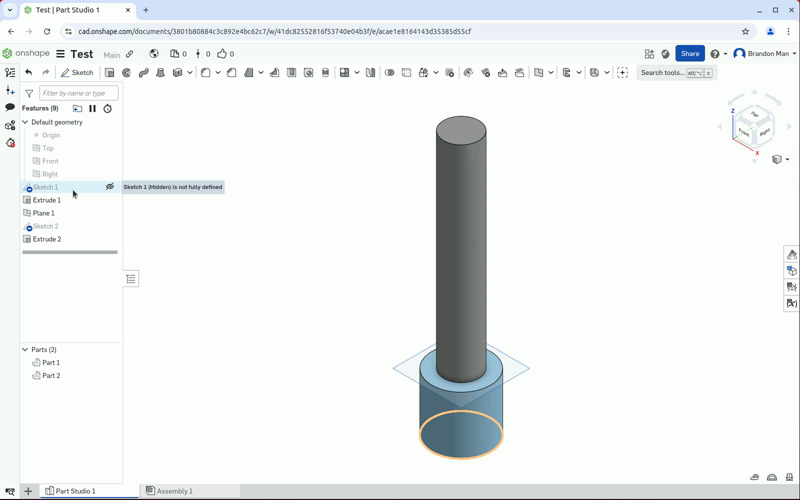
click(73, 189)